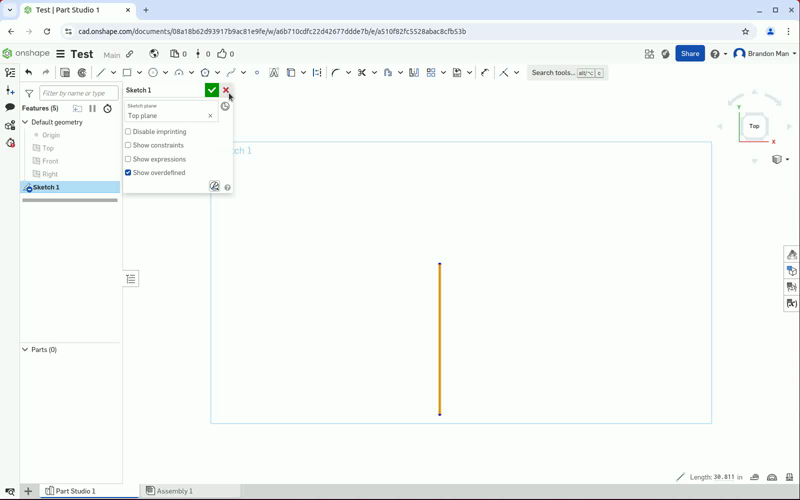
key(shift+h)
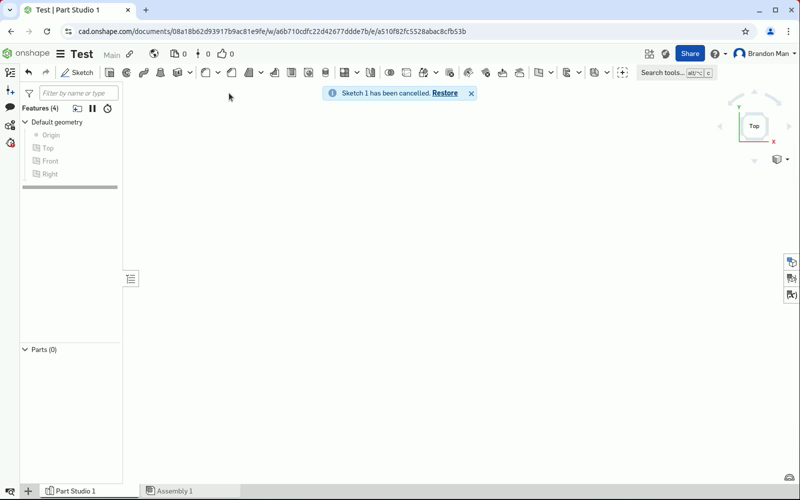
mouse_move(73, 352)
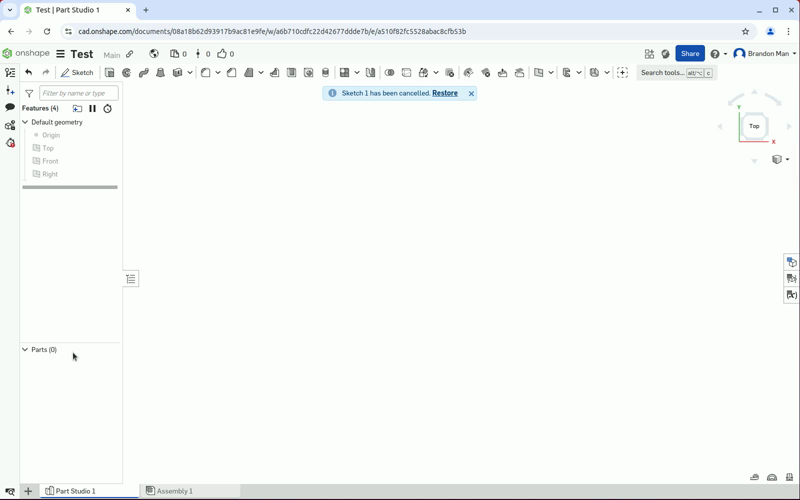
key(y)
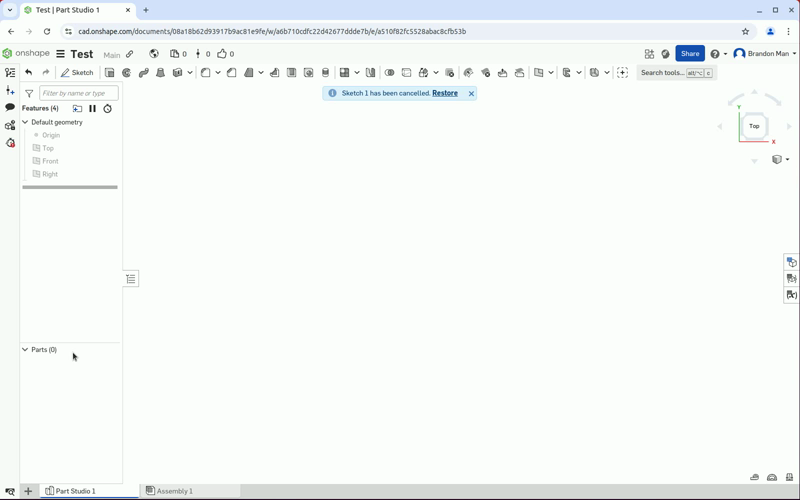
key(shift+p)
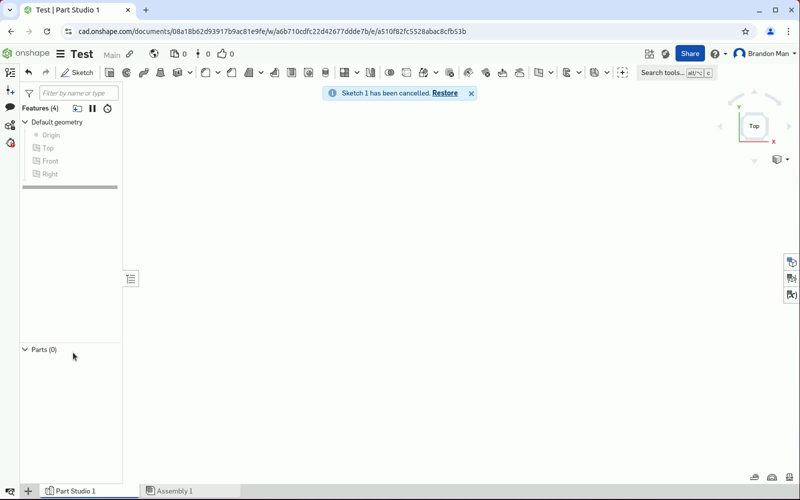
key(space)
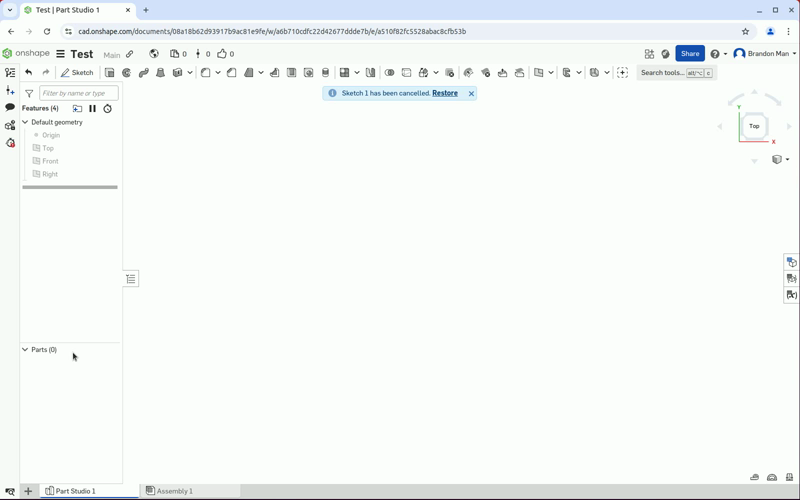
key_down(shift)
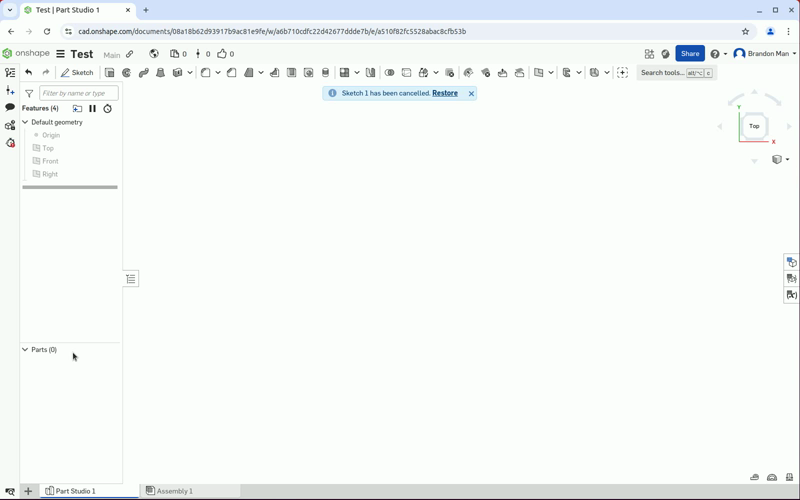
key(up)
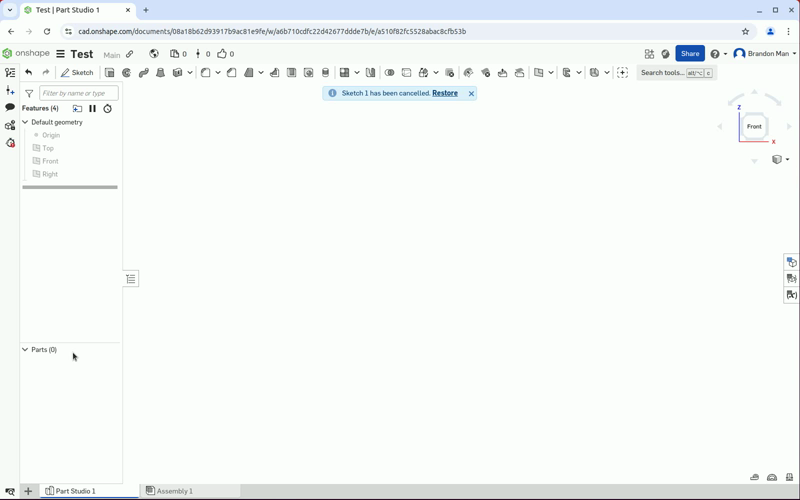
key_up(shift)
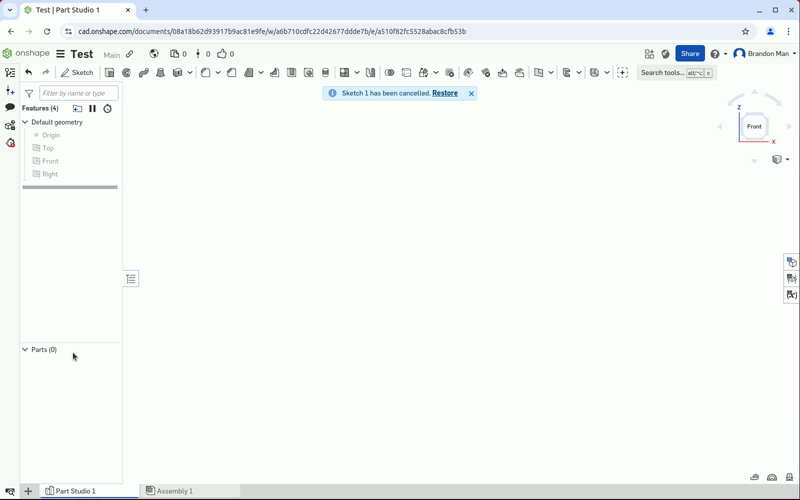
mouse_move(73, 352)
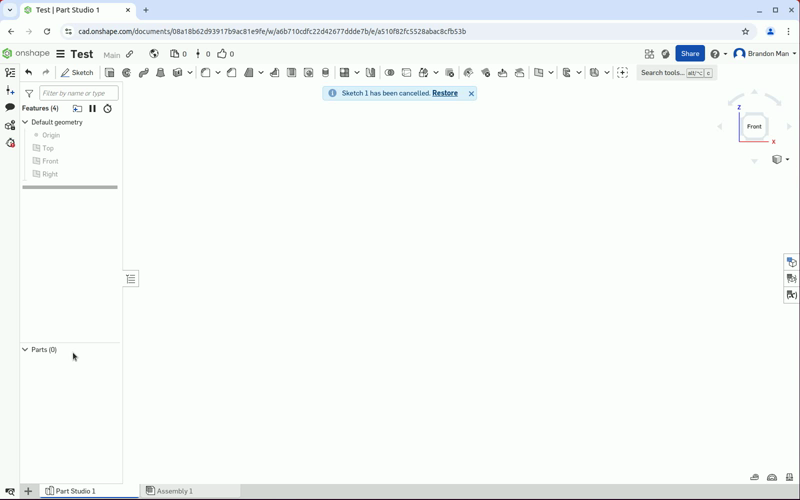
key(shift+y)
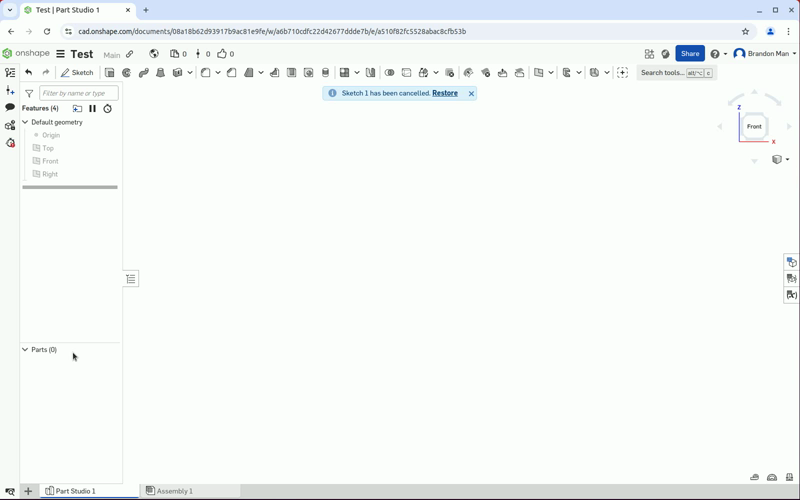
key(shift+s)
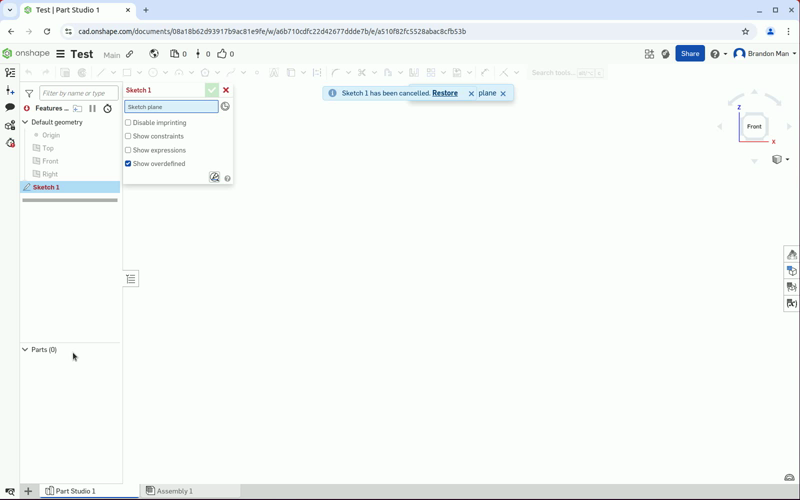
mouse_move(73, 163)
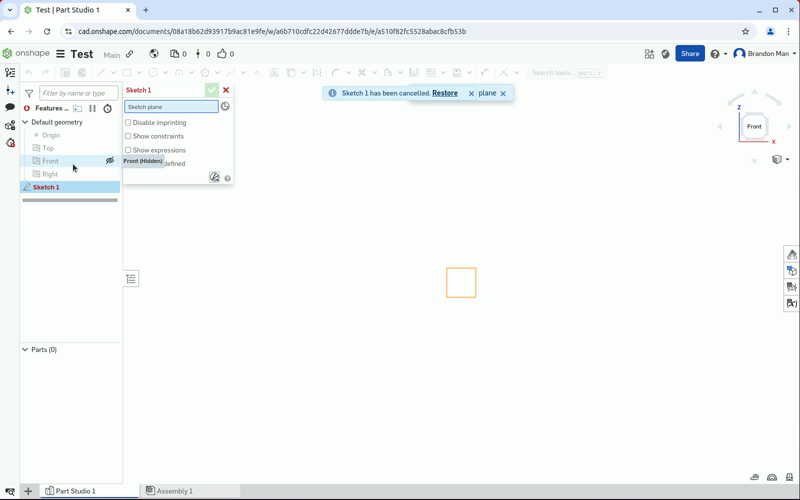
click(73, 163)
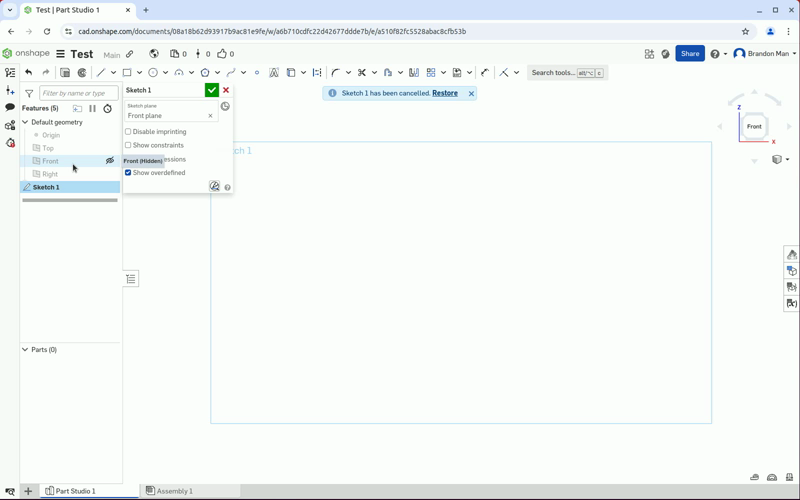
mouse_move(73, 352)
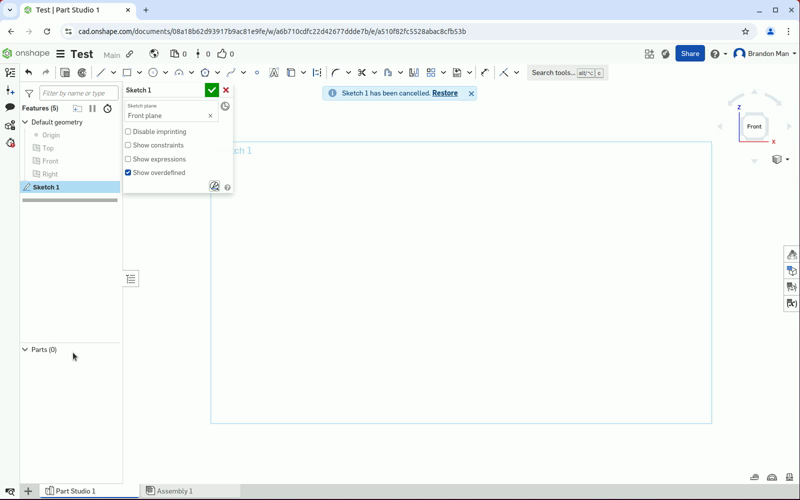
key(y)
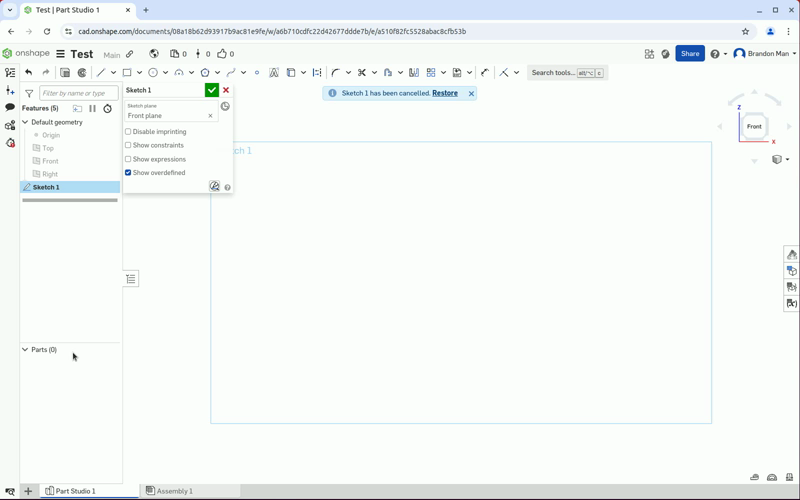
key(l)
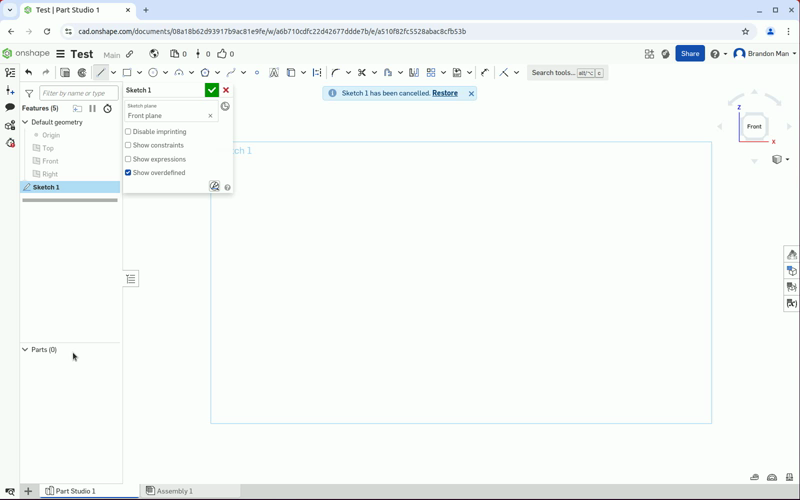
key_down(shift)
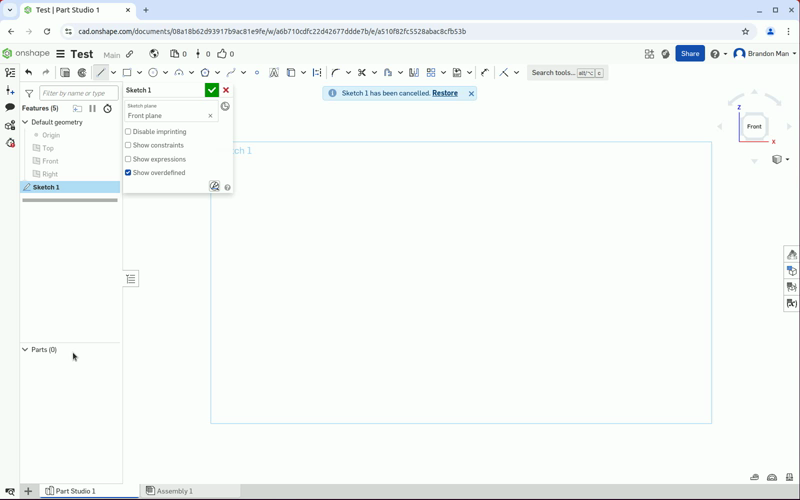
mouse_move(460, 282)
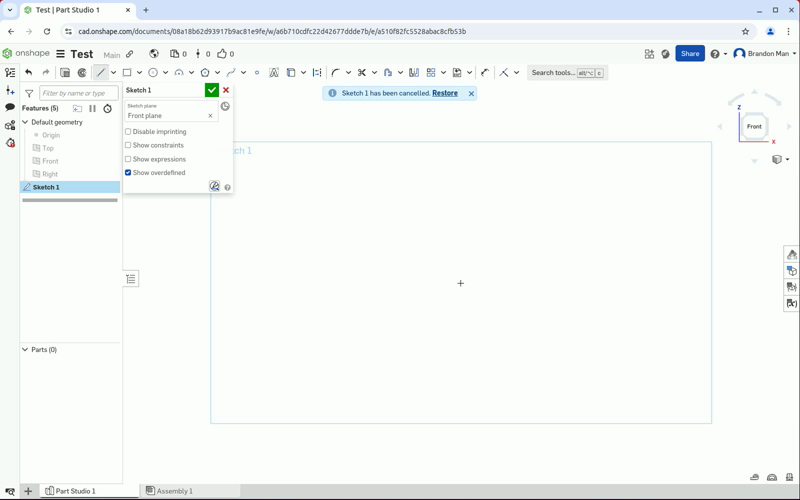
click(460, 282)
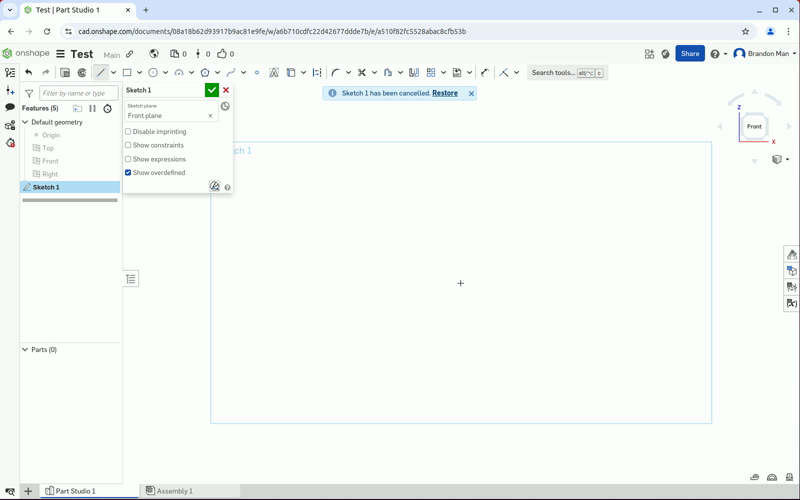
key_up(shift)
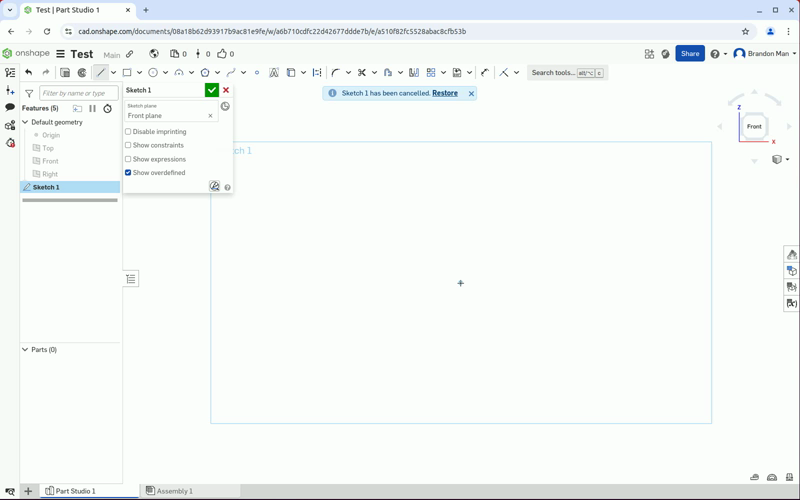
key_down(shift)
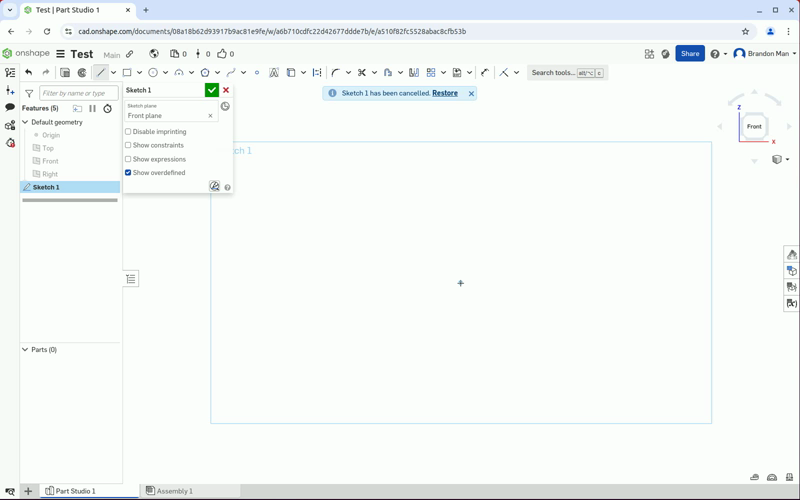
mouse_move(573, 282)
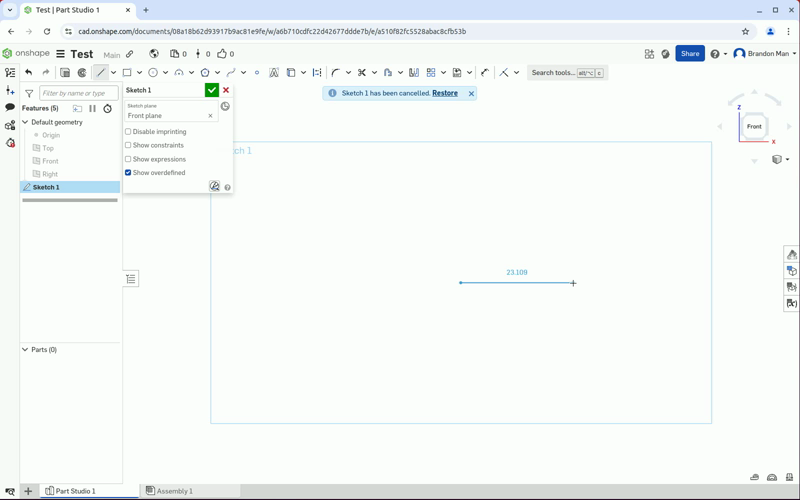
click(573, 282)
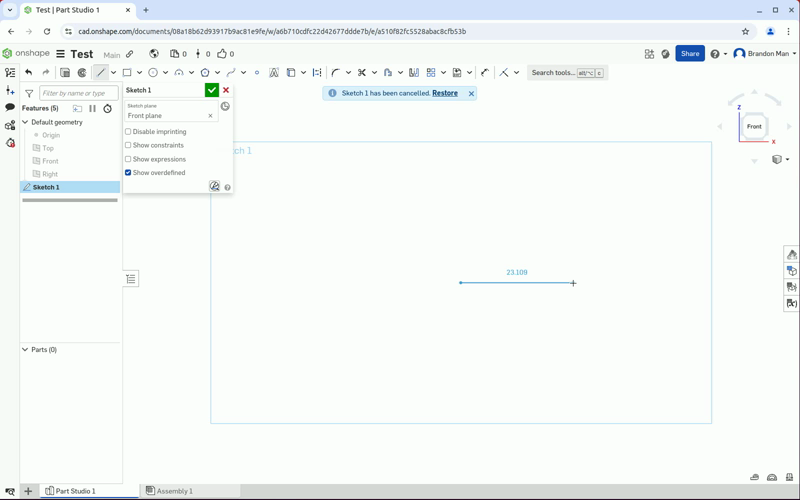
key_up(shift)
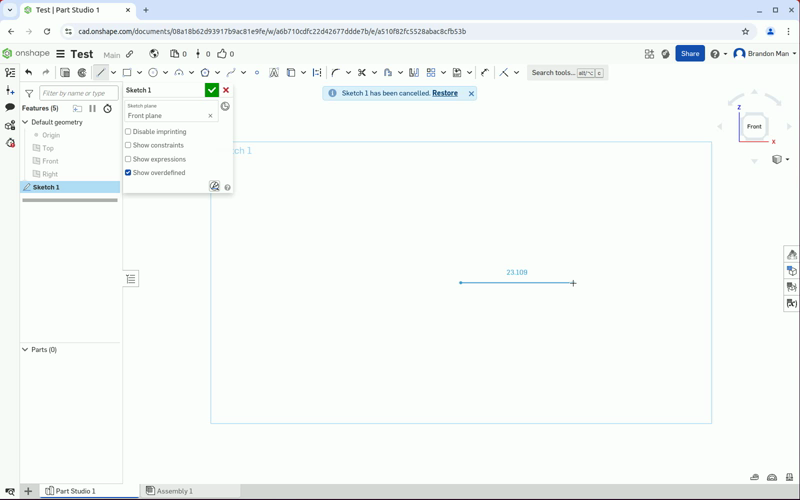
key_down(shift)
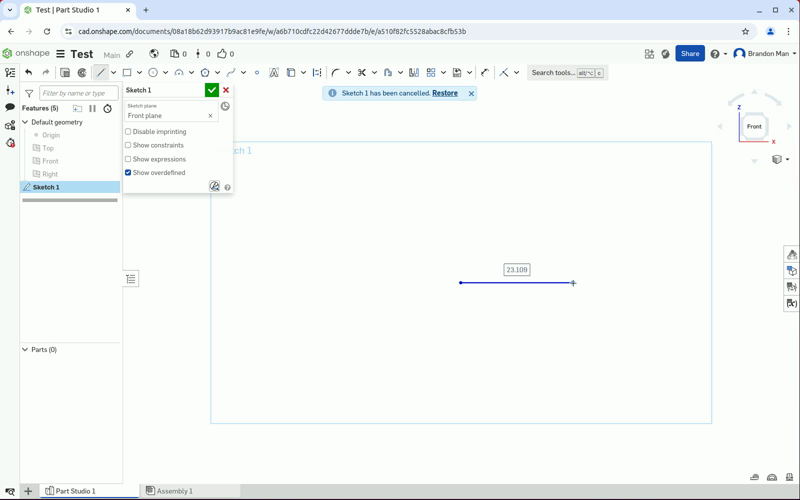
mouse_move(589, 282)
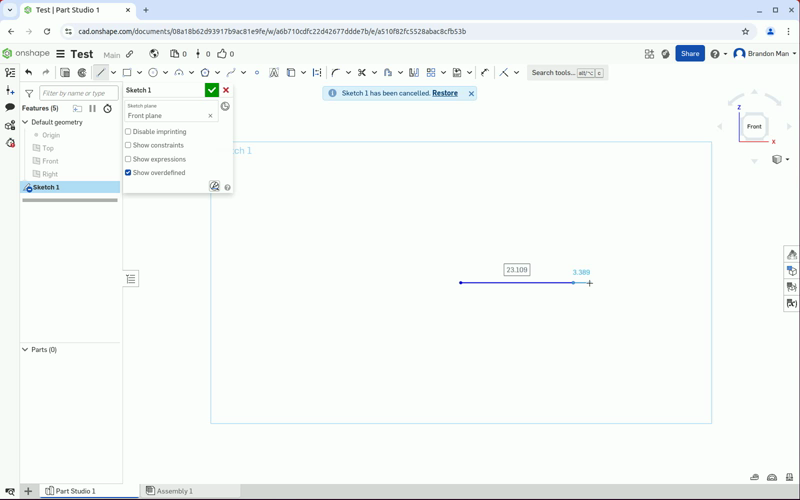
mouse_move(573, 260)
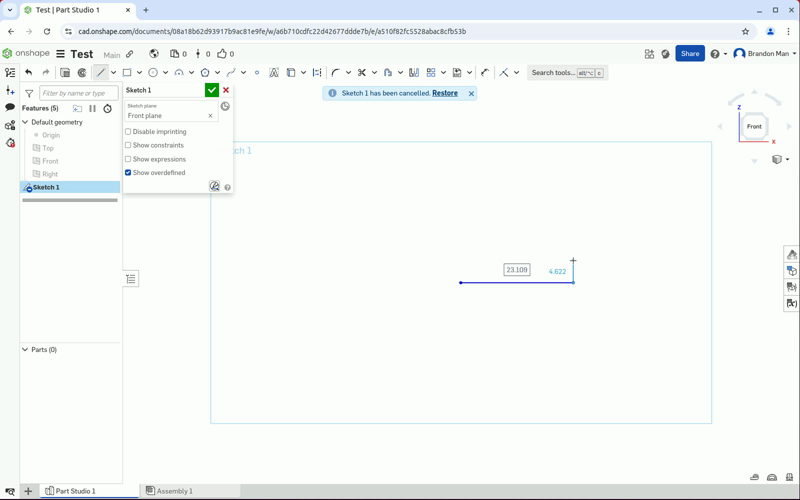
click(573, 260)
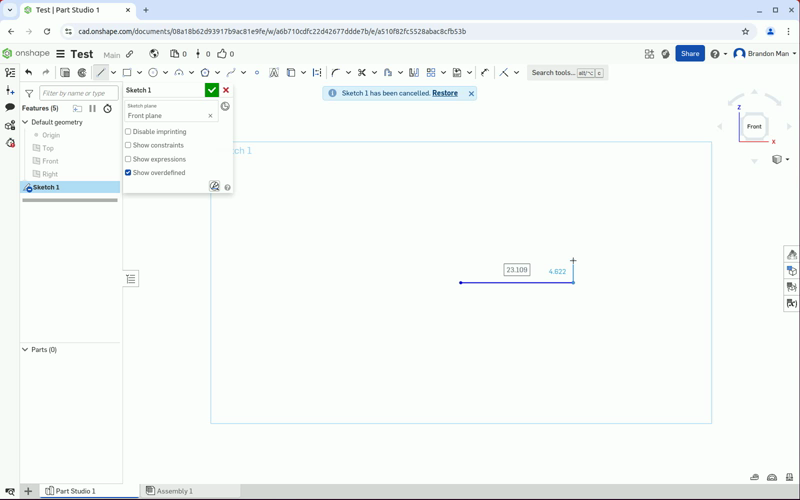
key_up(shift)
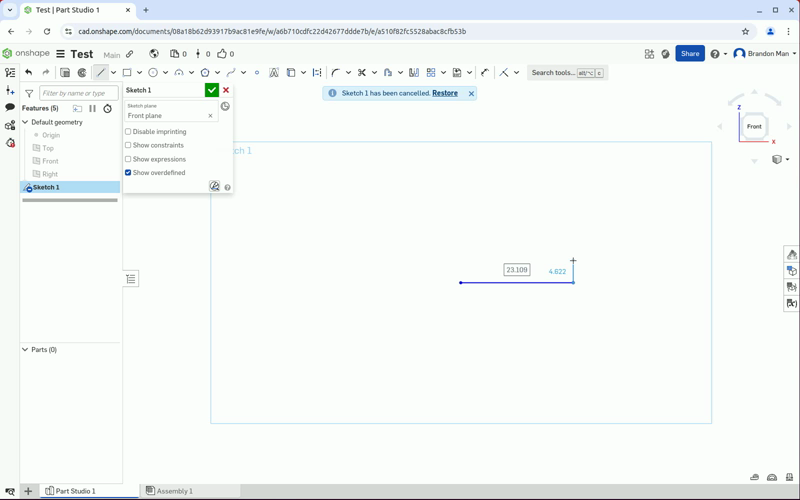
key_down(shift)
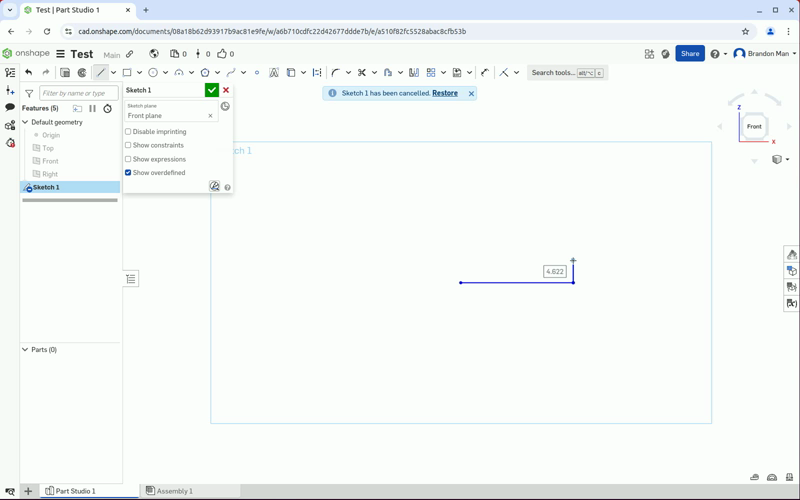
mouse_move(542, 192)
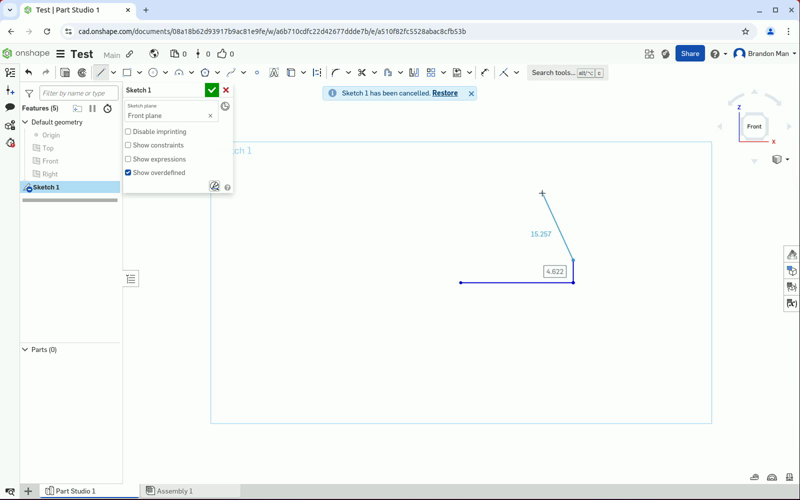
click(542, 192)
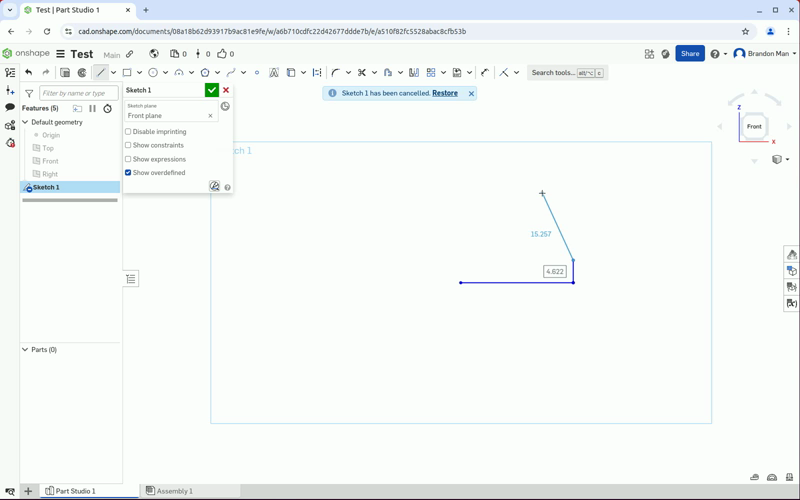
key_up(shift)
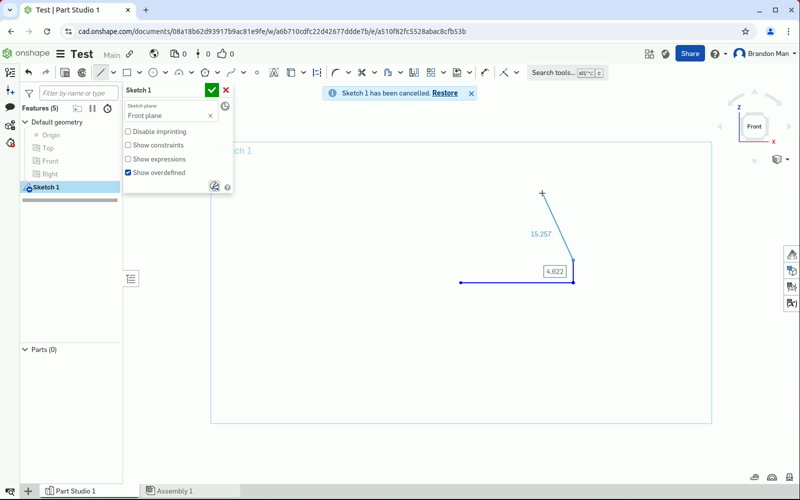
key(esc)
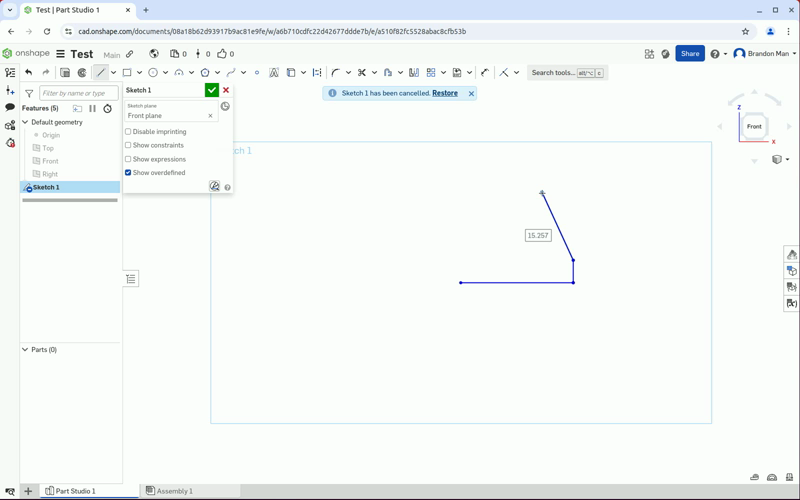
key(a)
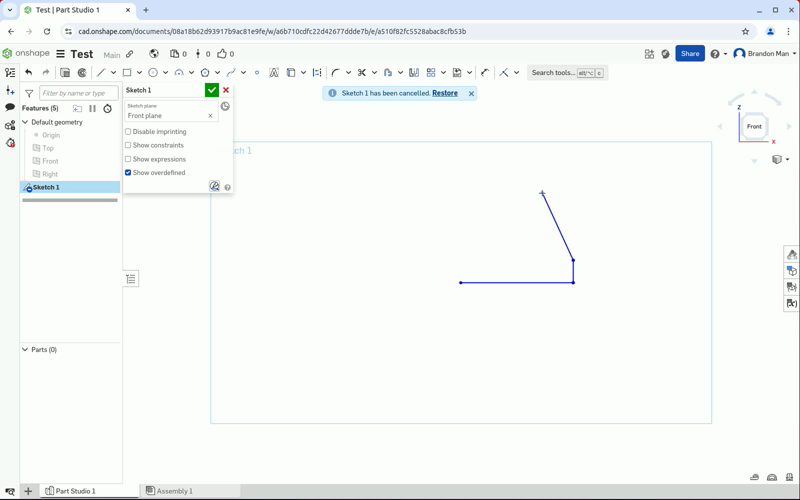
mouse_move(542, 192)
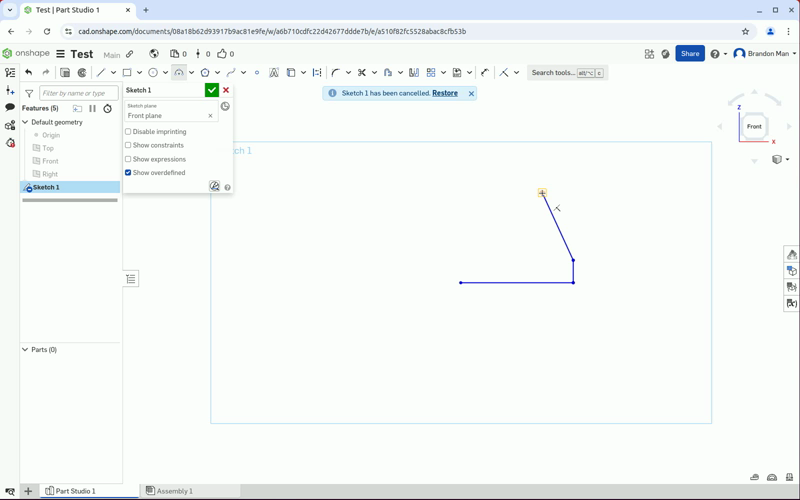
click(542, 192)
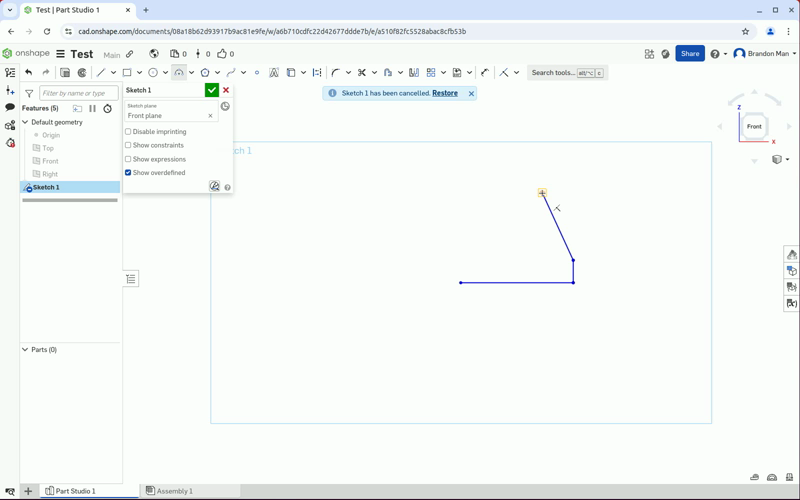
key_down(shift)
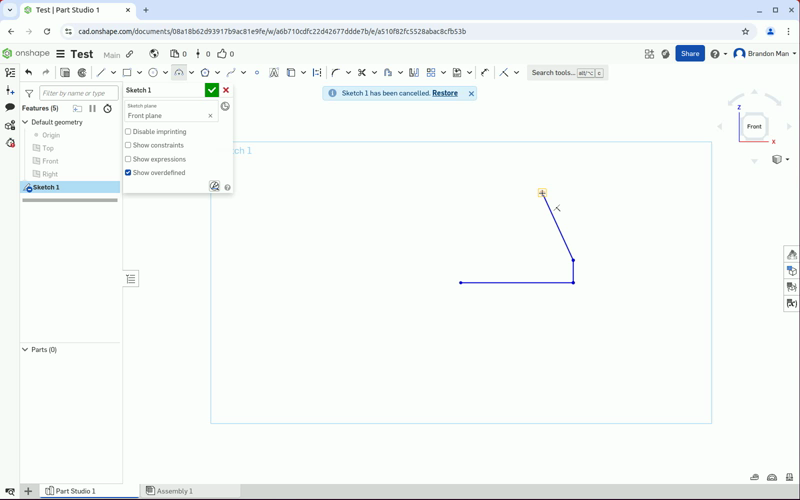
mouse_move(491, 192)
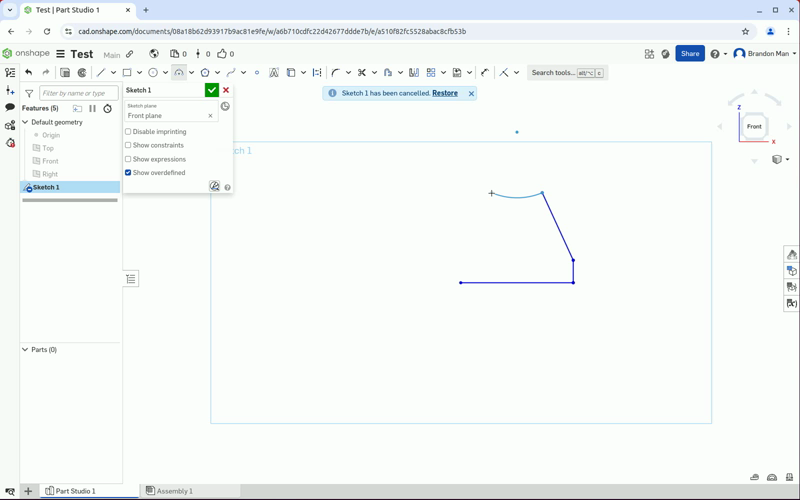
click(491, 192)
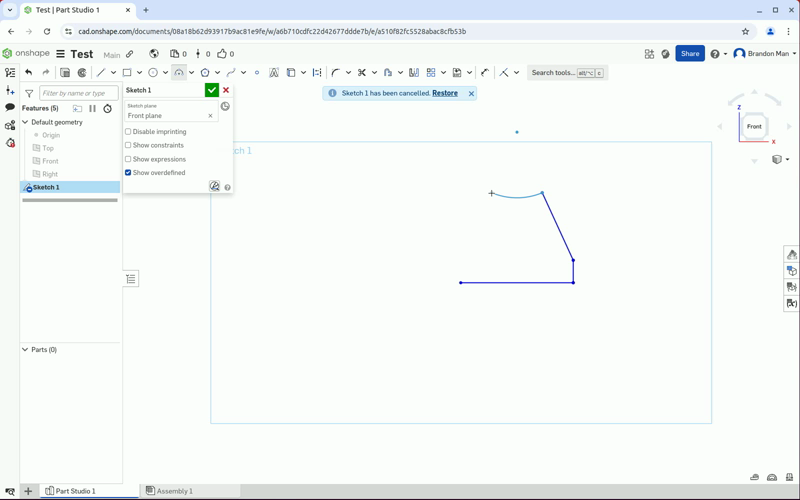
mouse_move(516, 176)
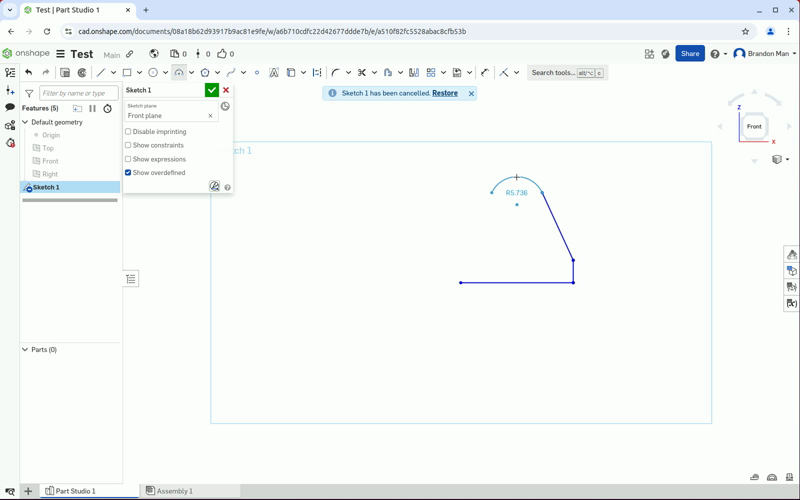
click(516, 176)
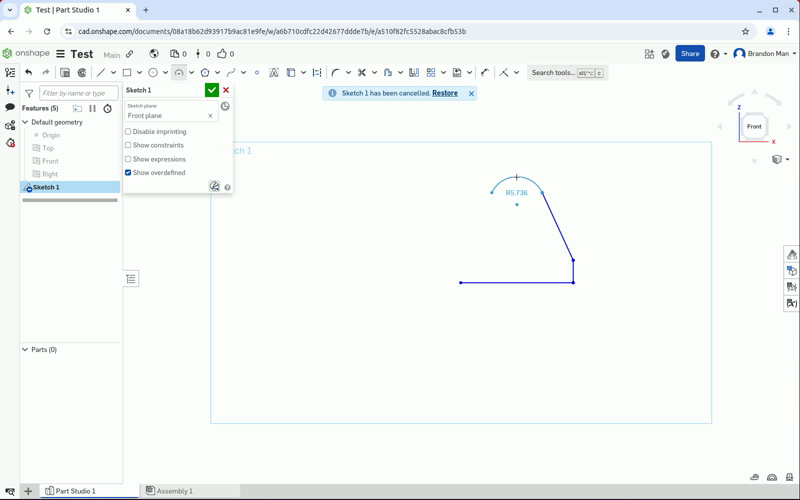
key_up(shift)
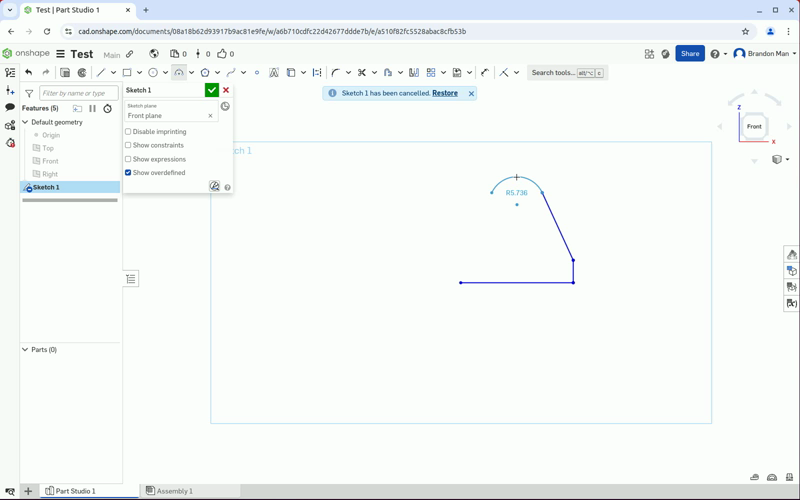
key(esc)
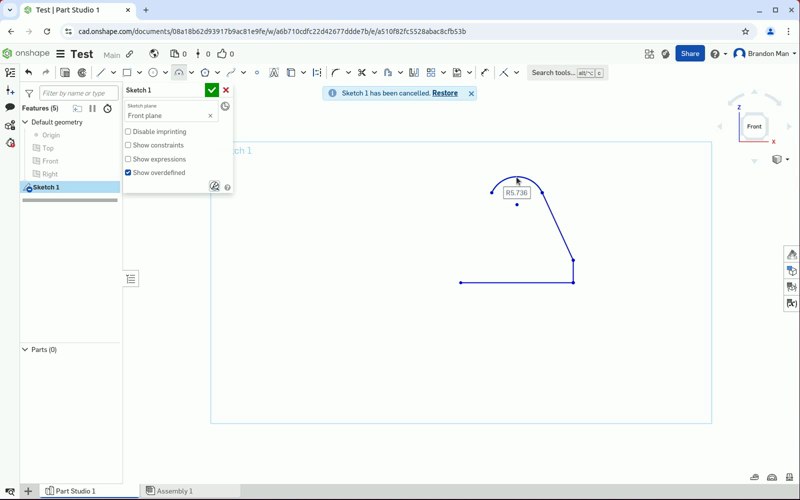
key(l)
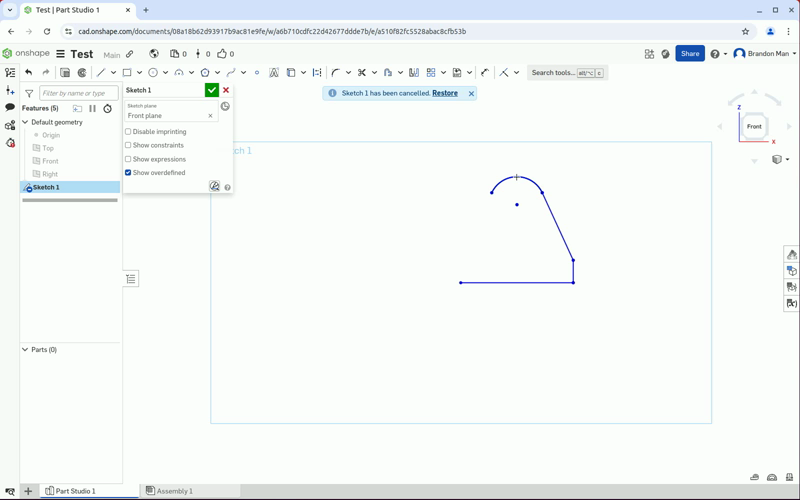
mouse_move(491, 192)
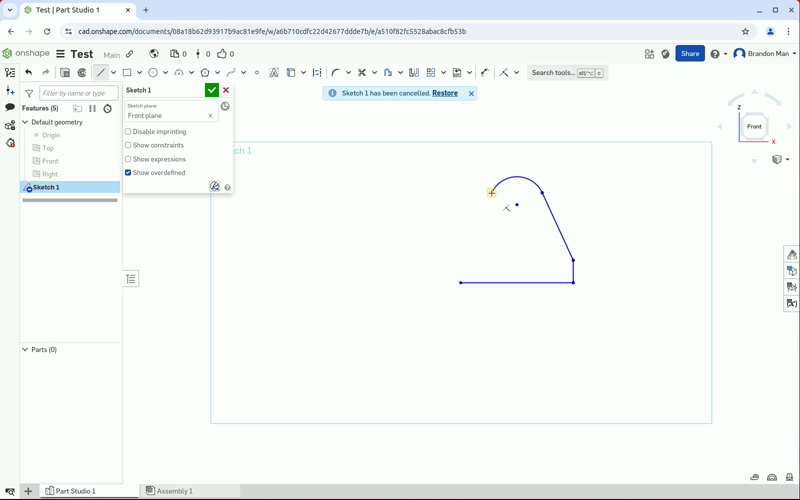
click(491, 192)
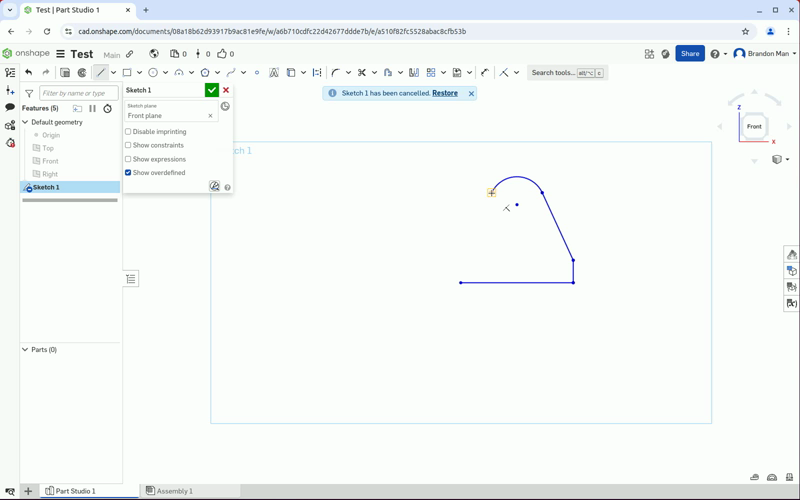
key_down(shift)
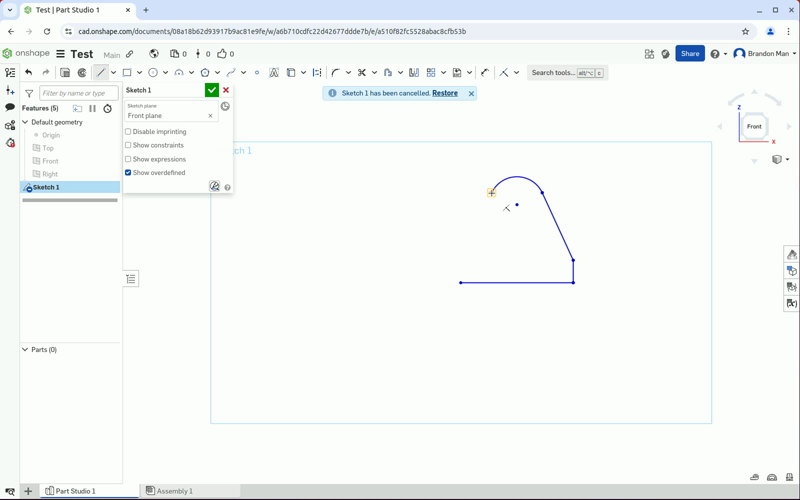
mouse_move(460, 260)
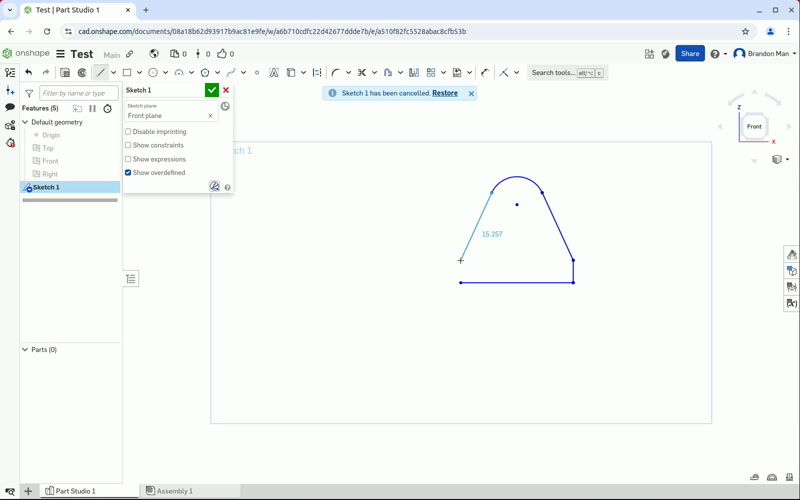
click(460, 260)
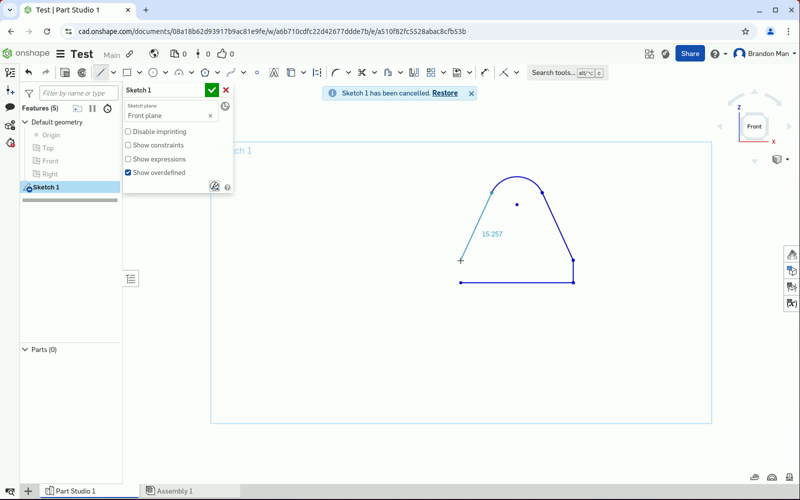
key_up(shift)
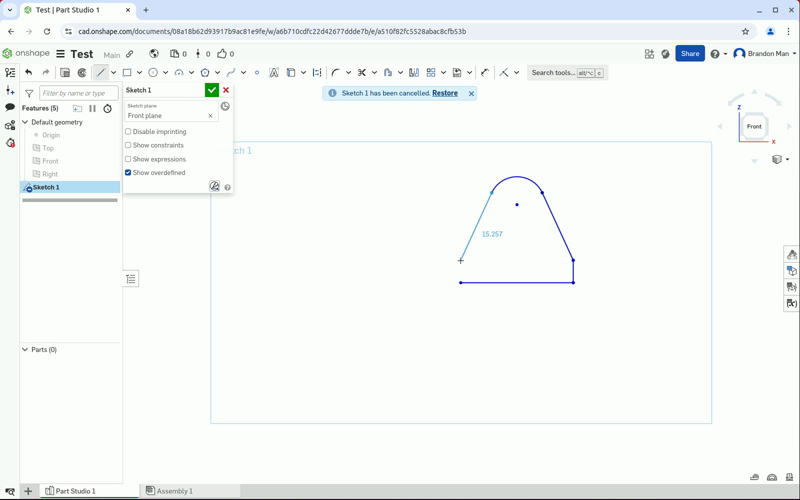
mouse_move(490, 260)
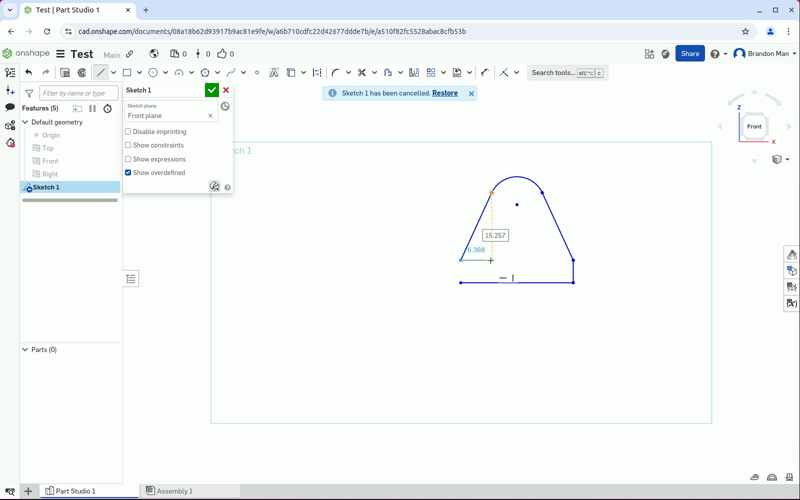
key_down(shift)
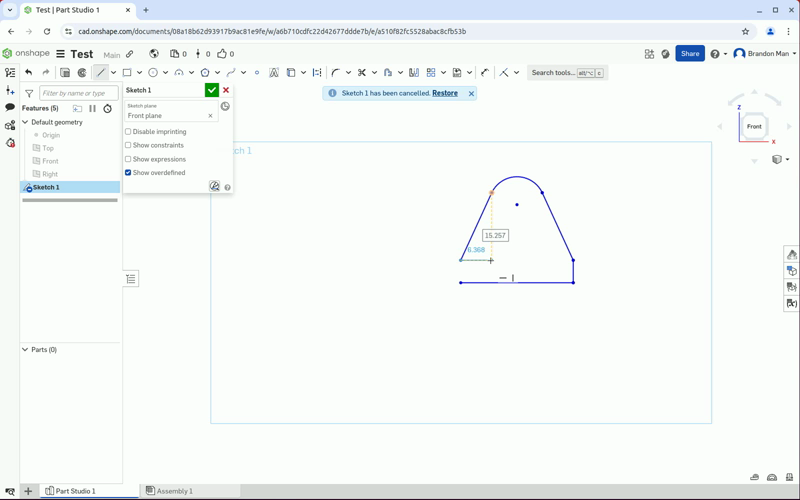
mouse_move(460, 282)
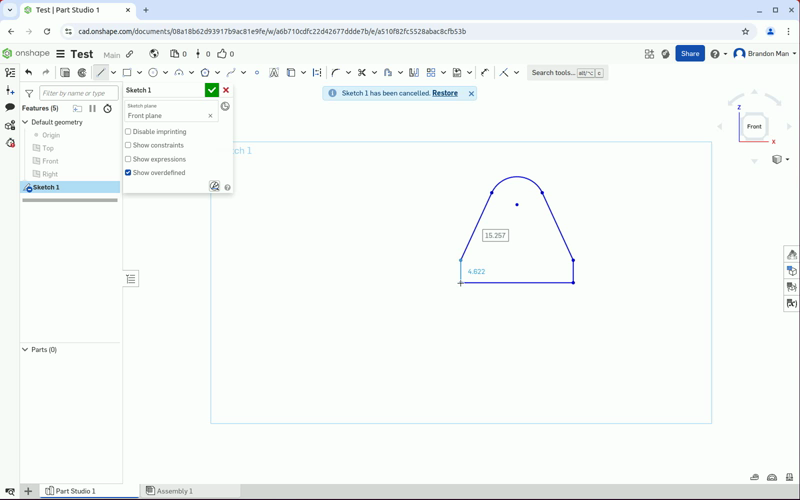
key_up(shift)
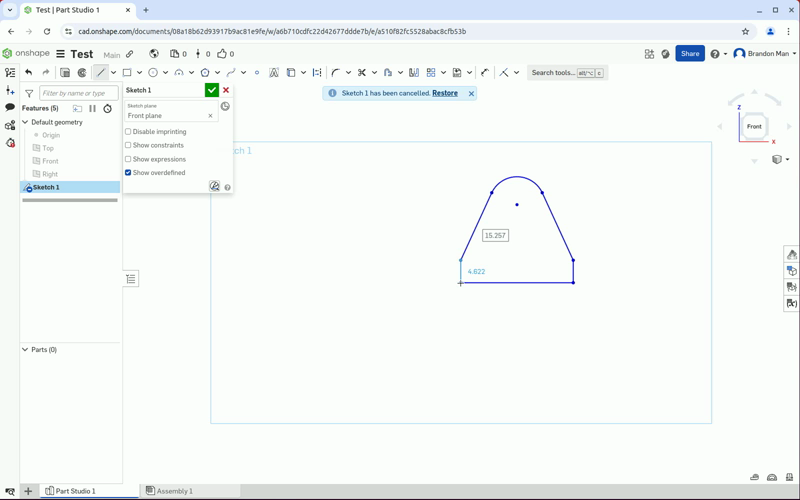
click(460, 282)
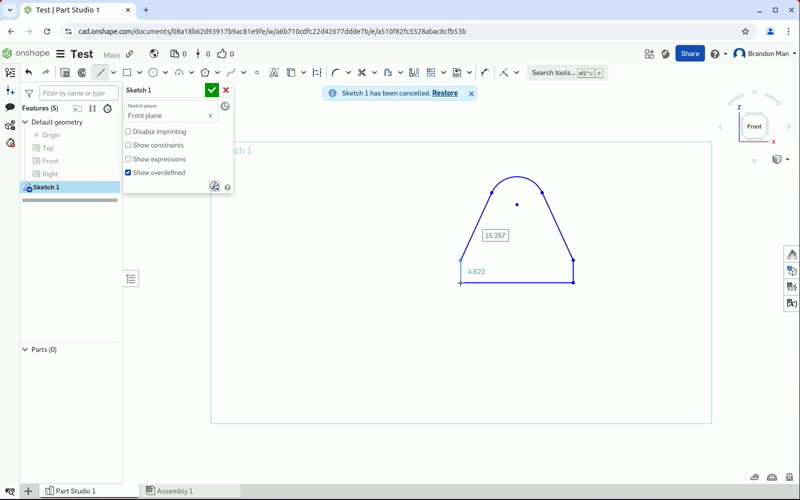
key(esc)
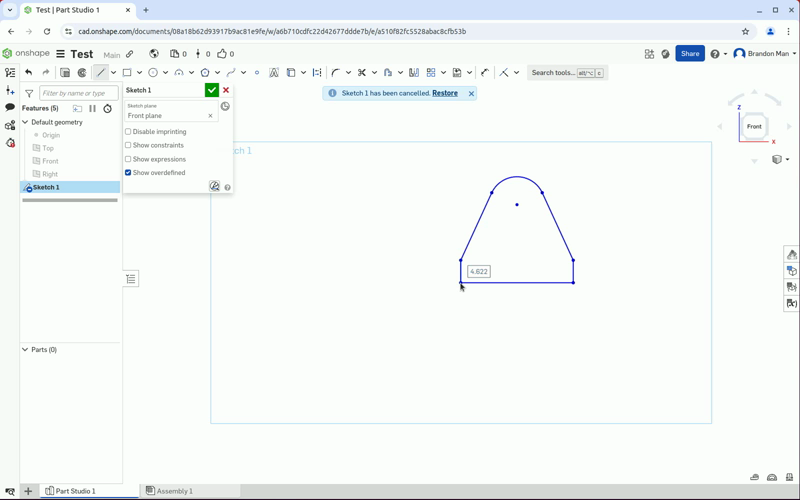
mouse_move(545, 273)
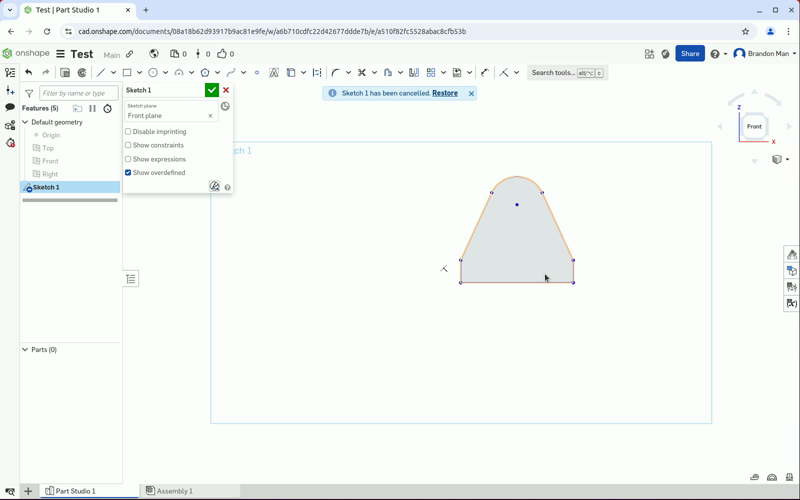
click(545, 273)
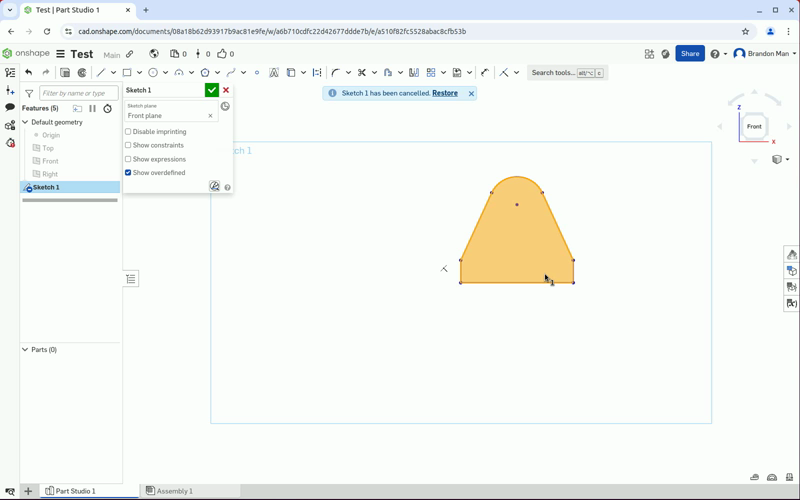
mouse_move(73, 352)
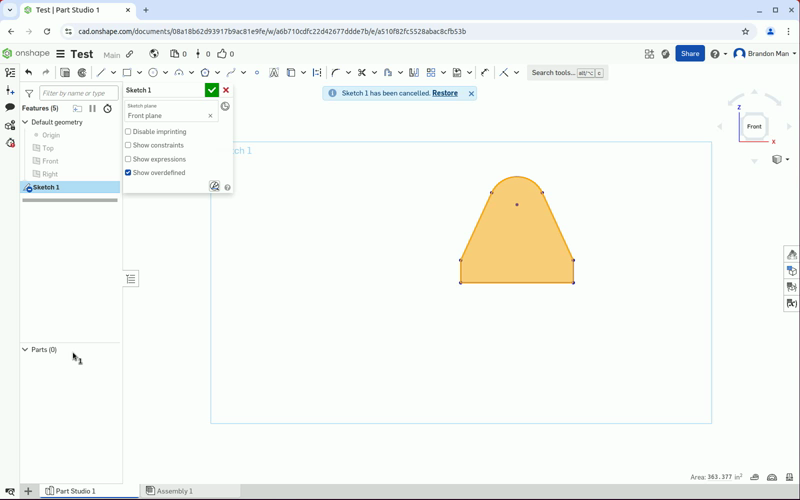
key(shift+y)
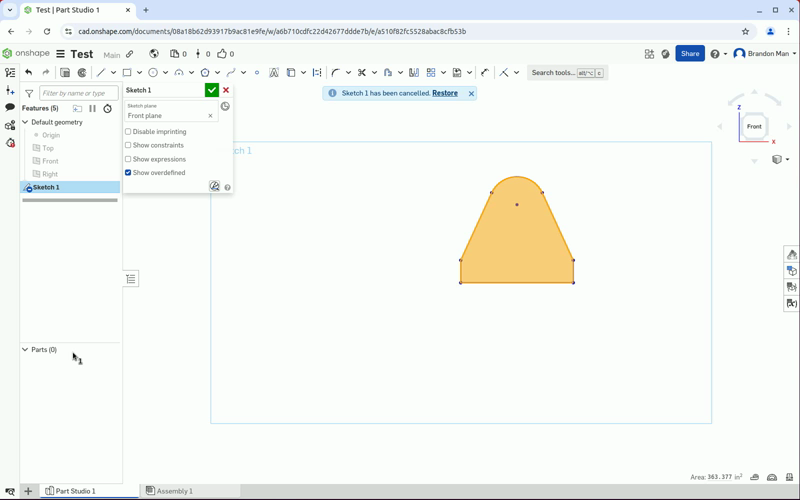
key(shift+e)
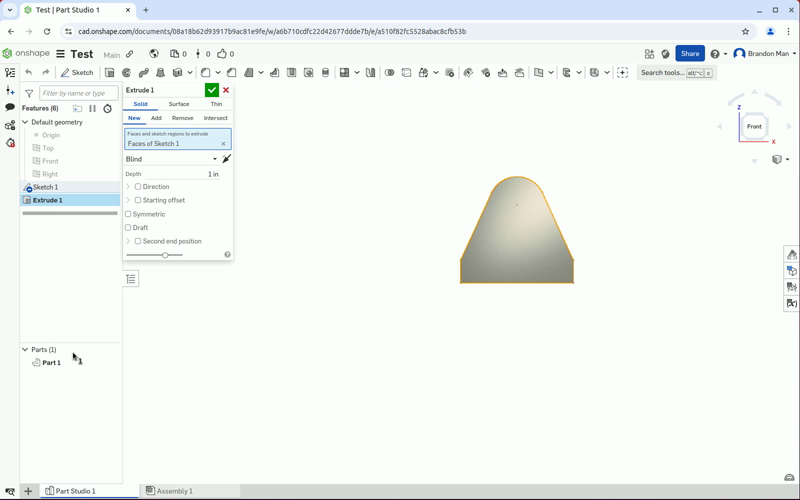
mouse_move(143, 106)
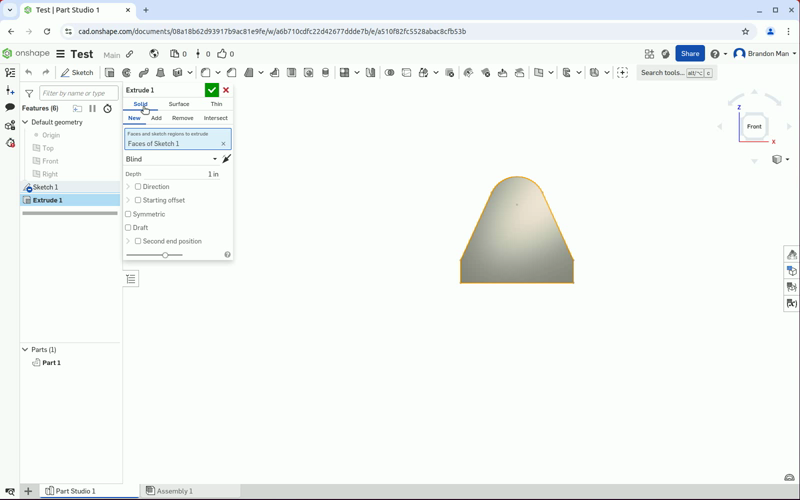
click(143, 106)
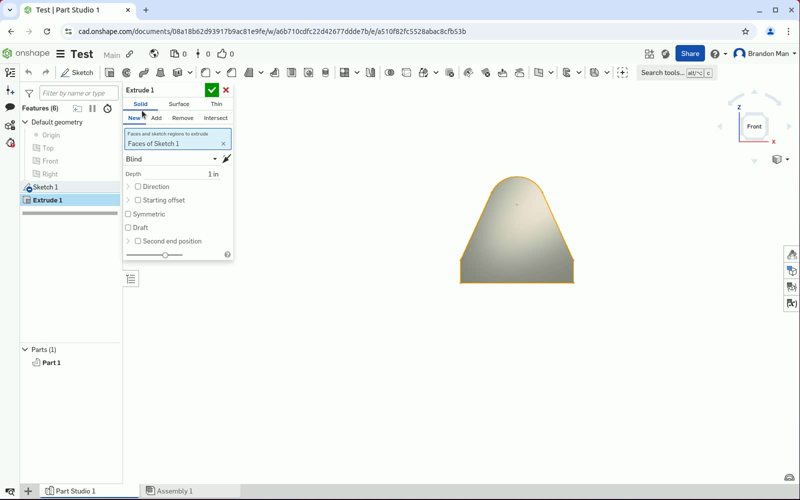
mouse_move(137, 120)
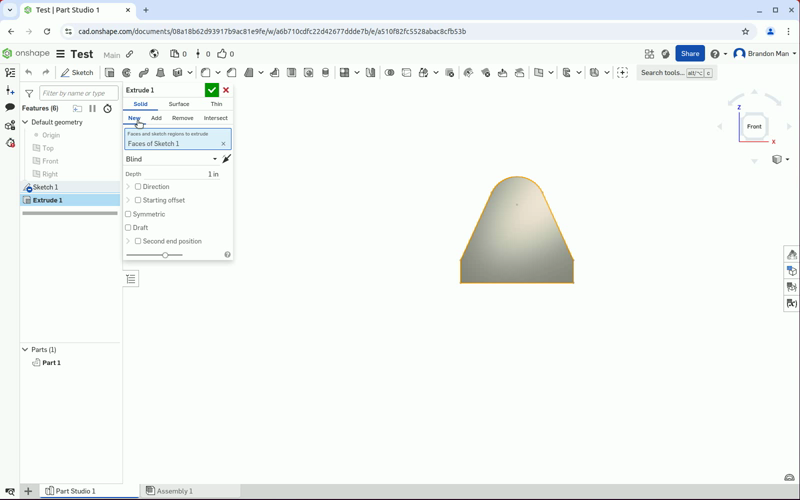
click(137, 120)
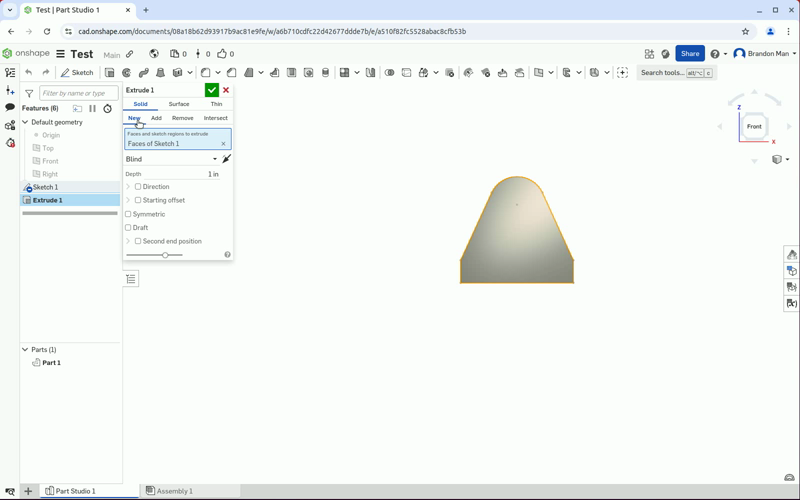
key(tab, 4)
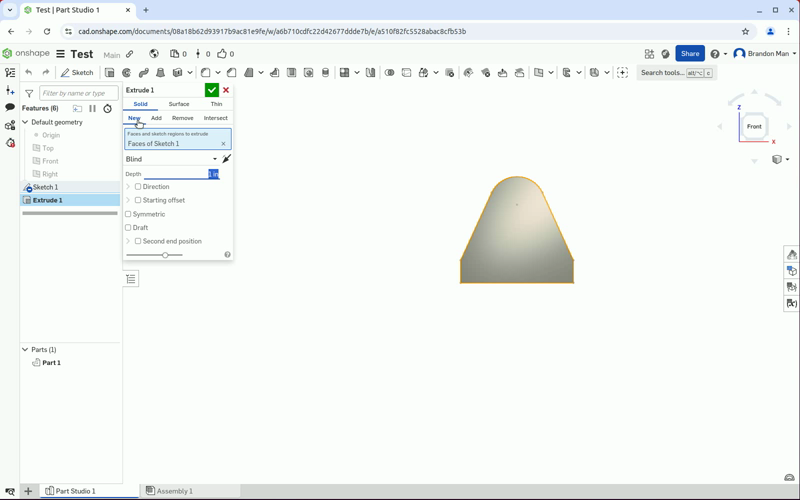
text(1.685)
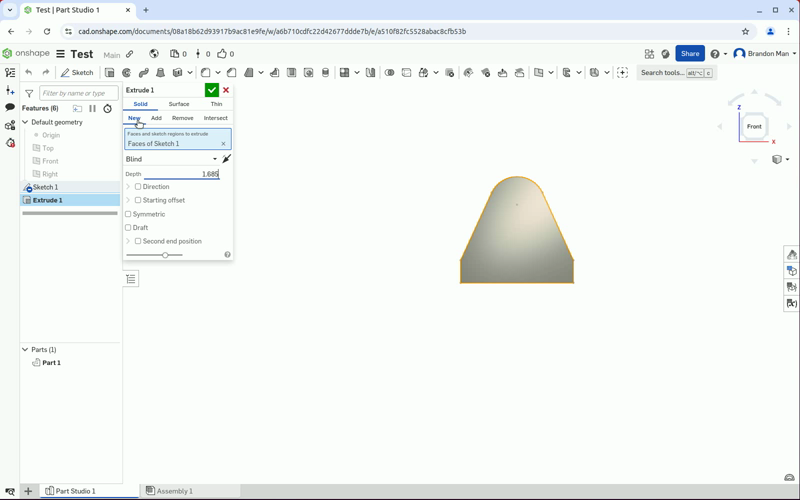
key(enter)
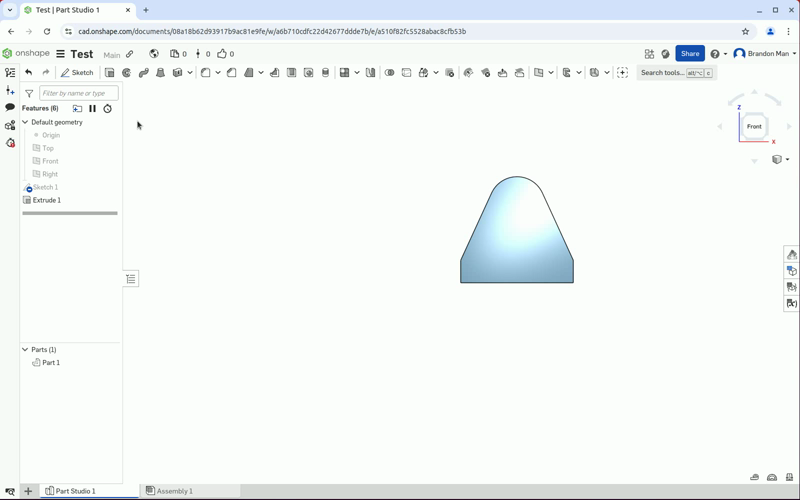
key(shift+h)
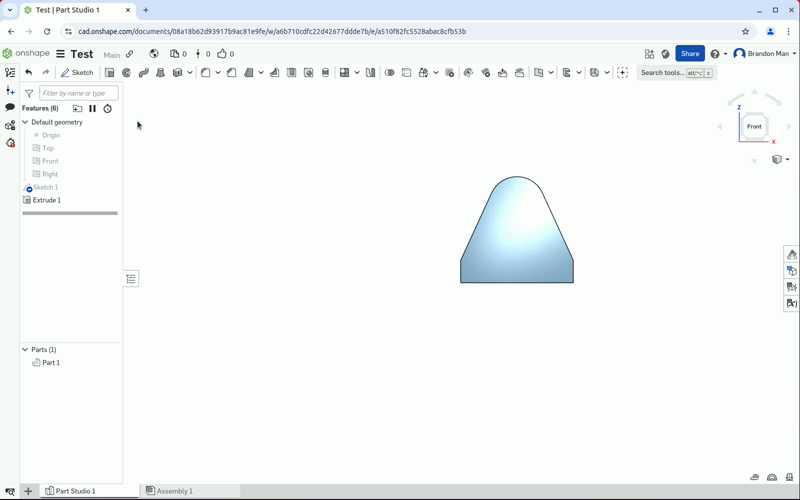
key(shift+h)
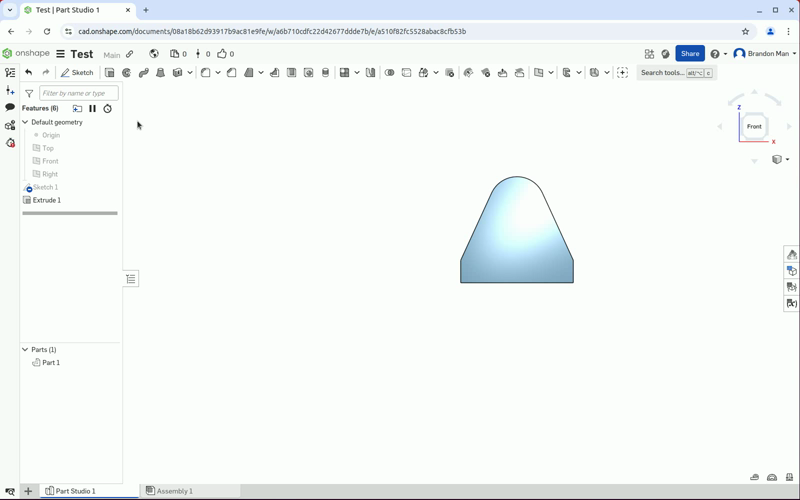
mouse_move(73, 189)
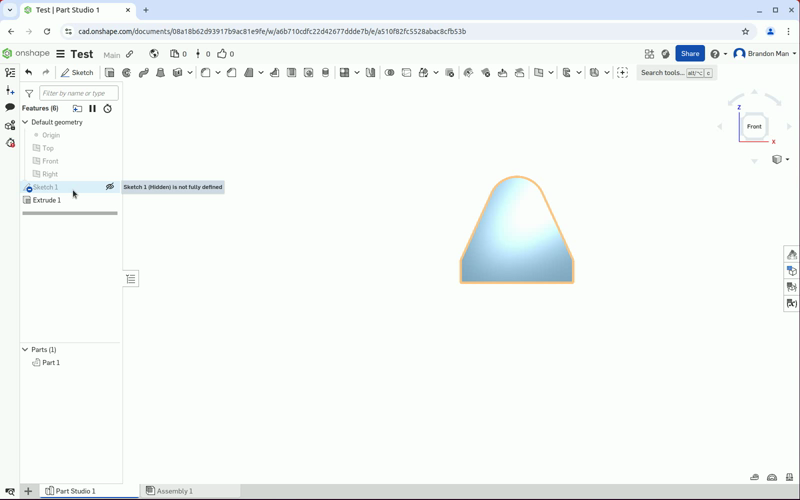
click(73, 189)
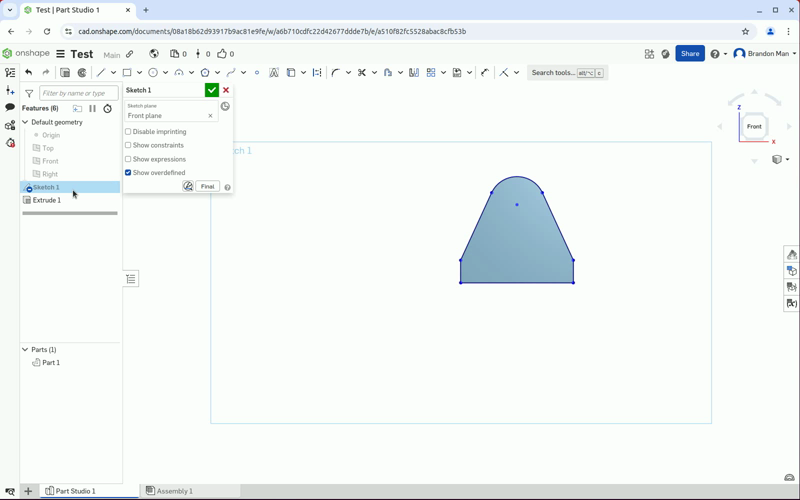
mouse_move(229, 92)
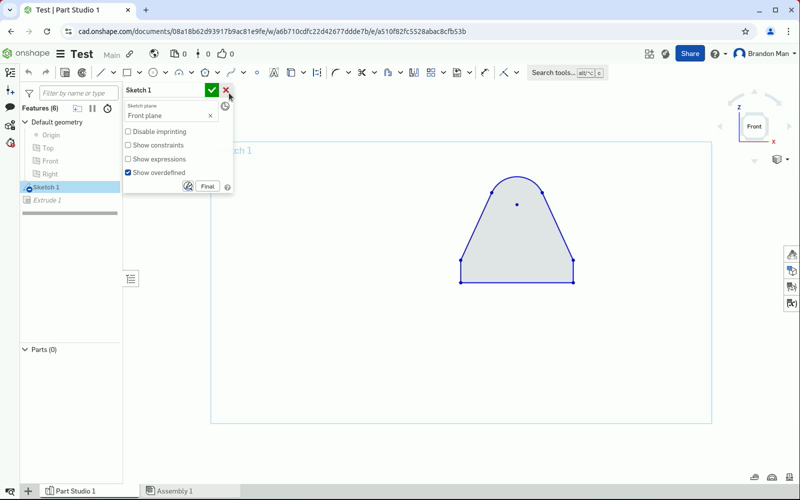
click(229, 92)
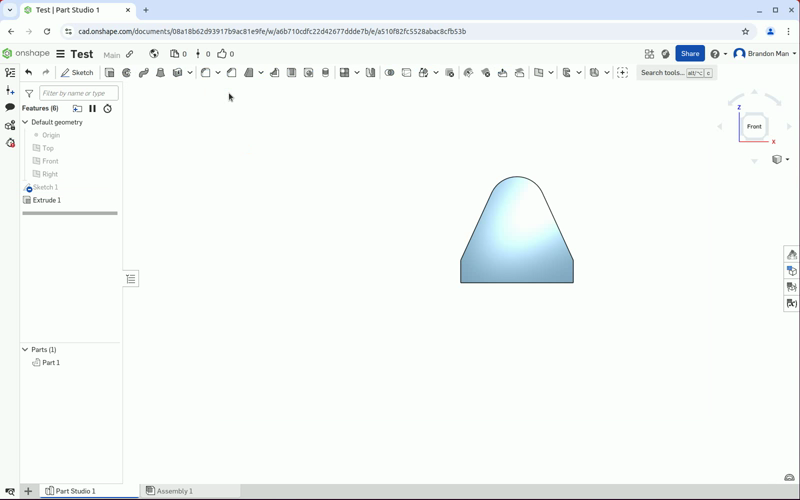
mouse_move(541, 75)
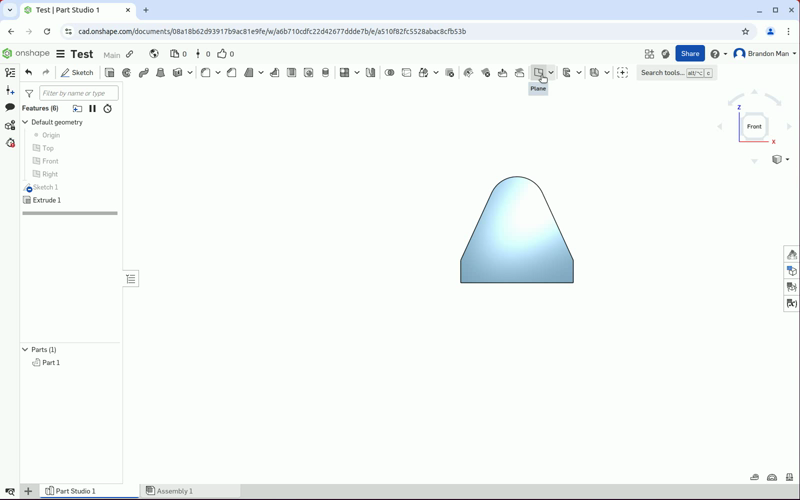
click(541, 75)
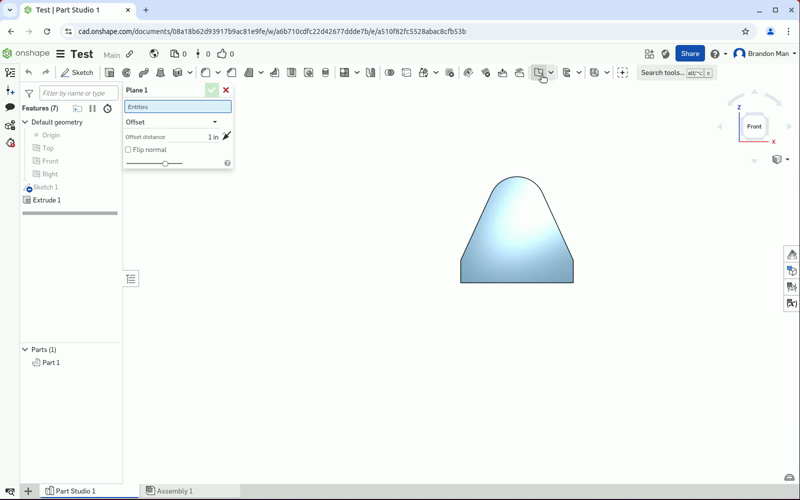
mouse_move(73, 163)
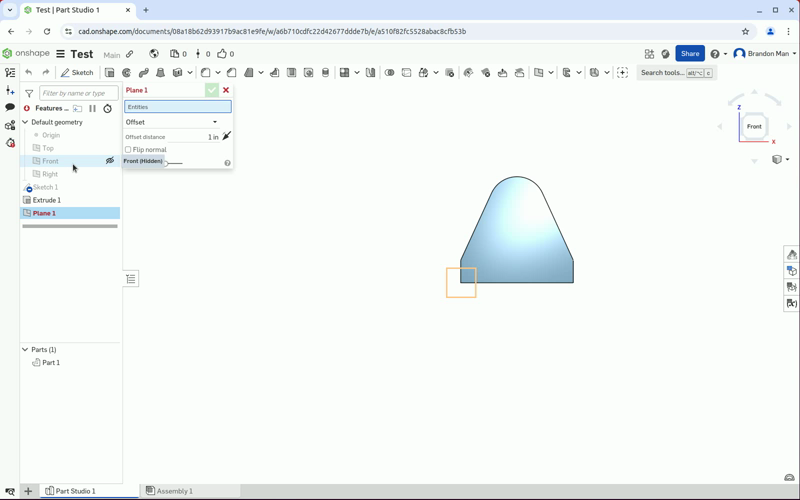
click(73, 163)
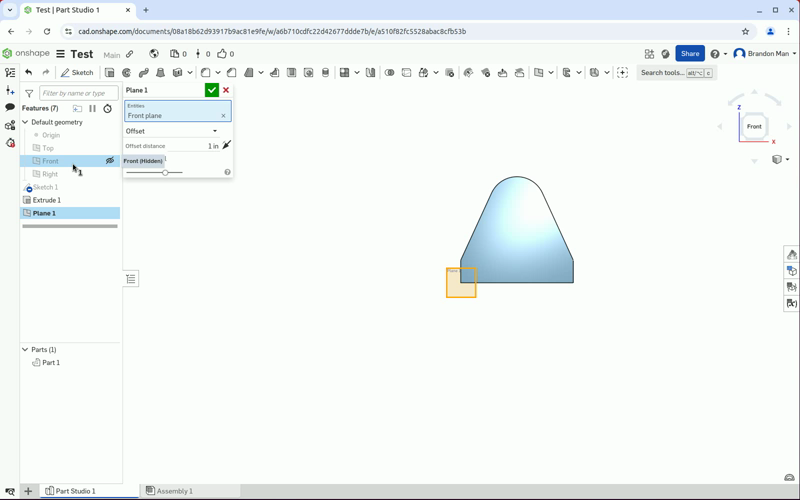
key(tab, 2)
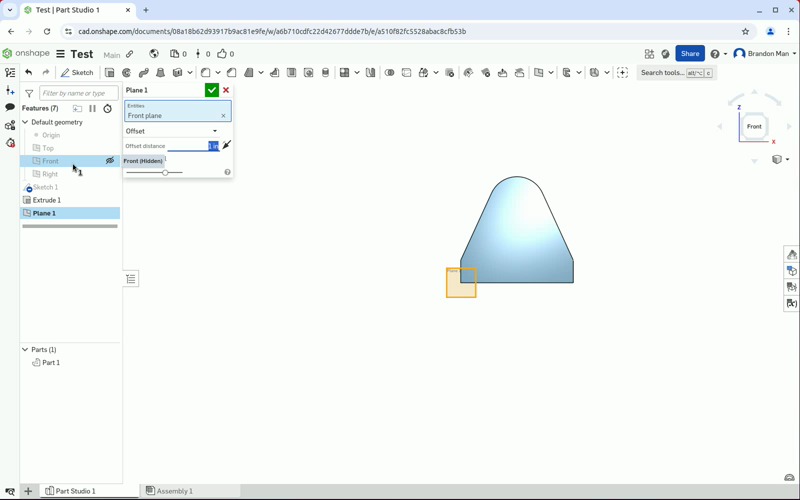
text(1.695)
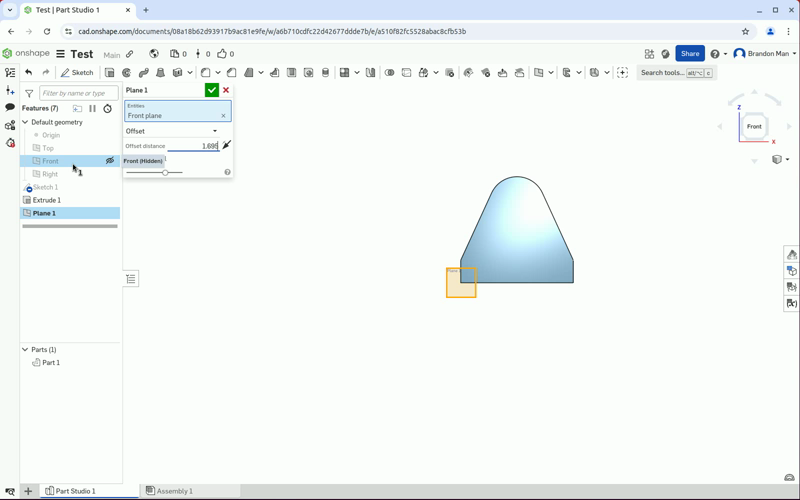
key(enter, 2)
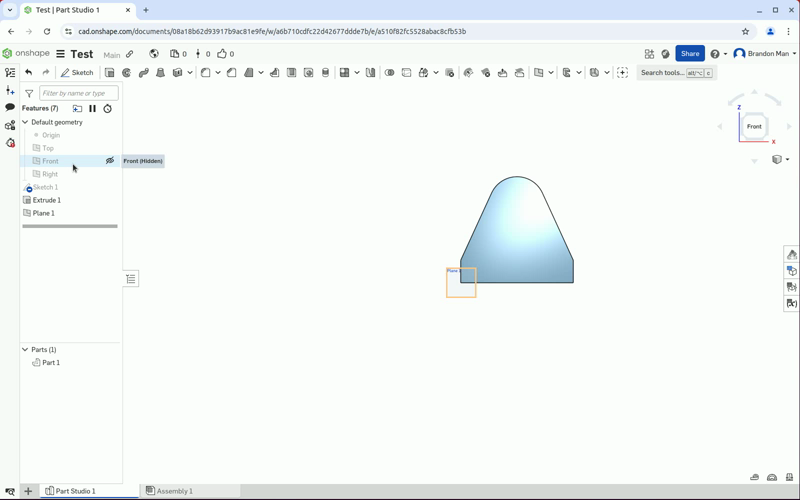
key(shift+s)
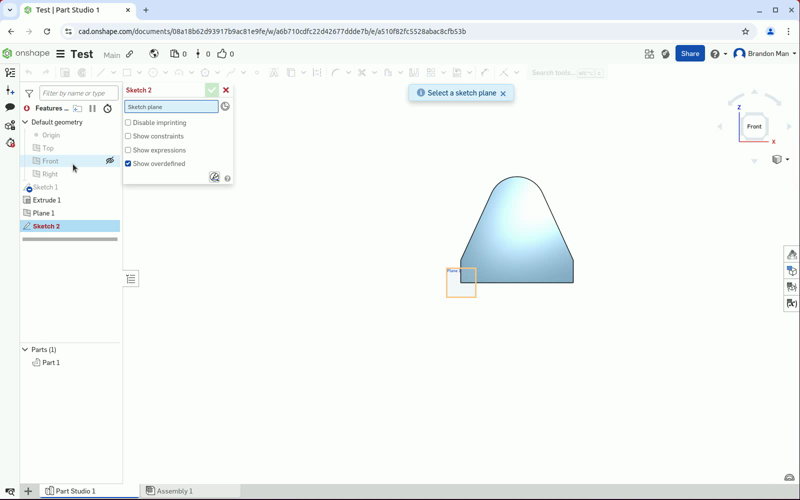
mouse_move(73, 215)
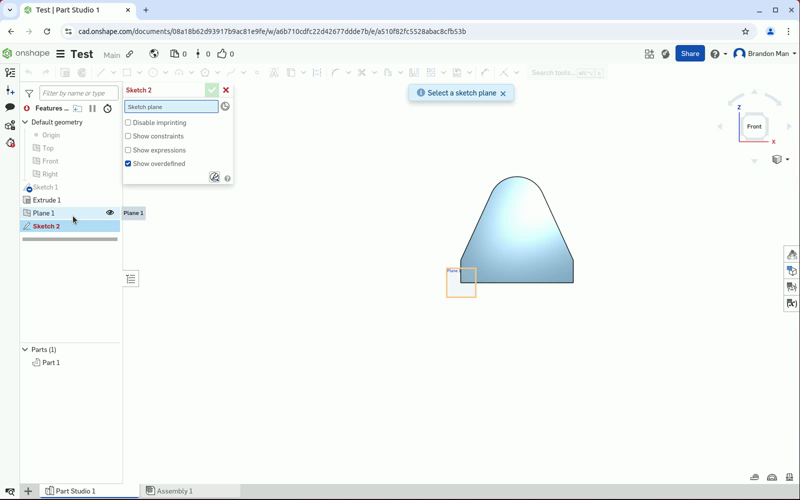
click(73, 215)
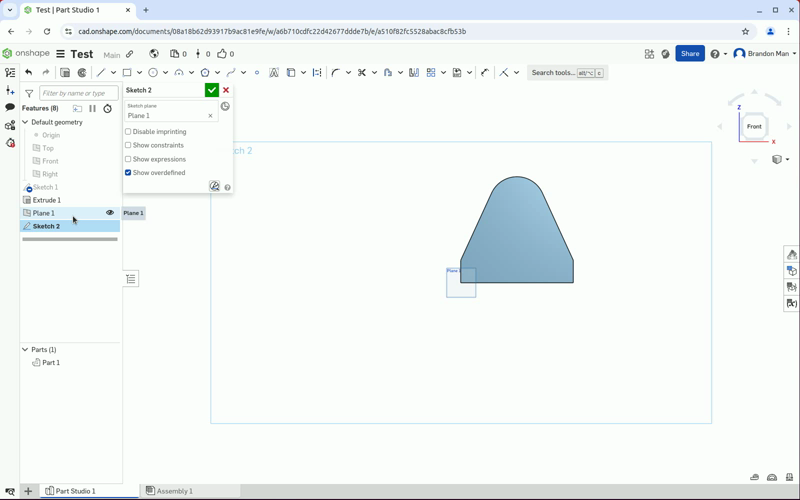
mouse_move(73, 352)
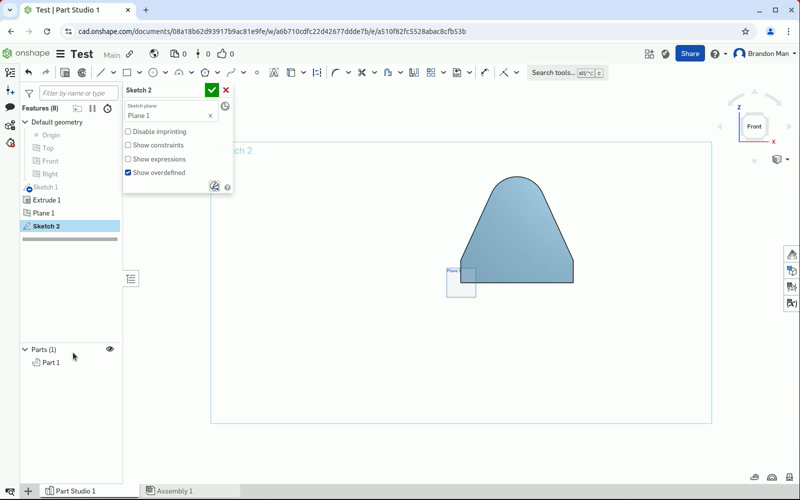
key(y)
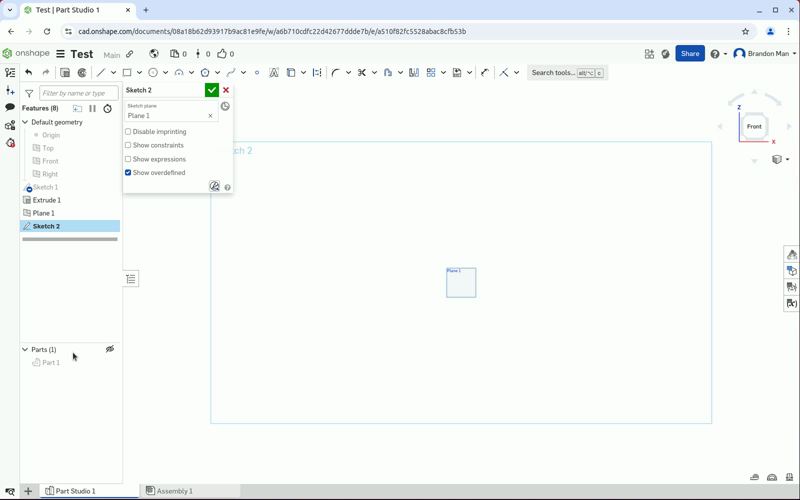
key(l)
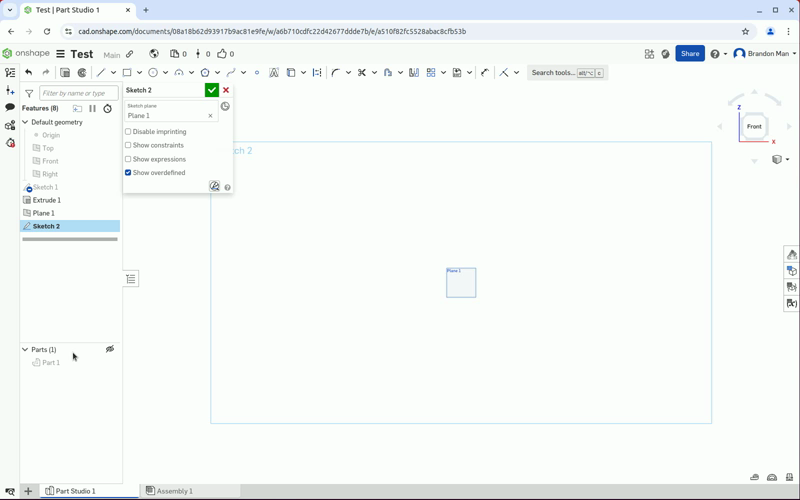
key_down(shift)
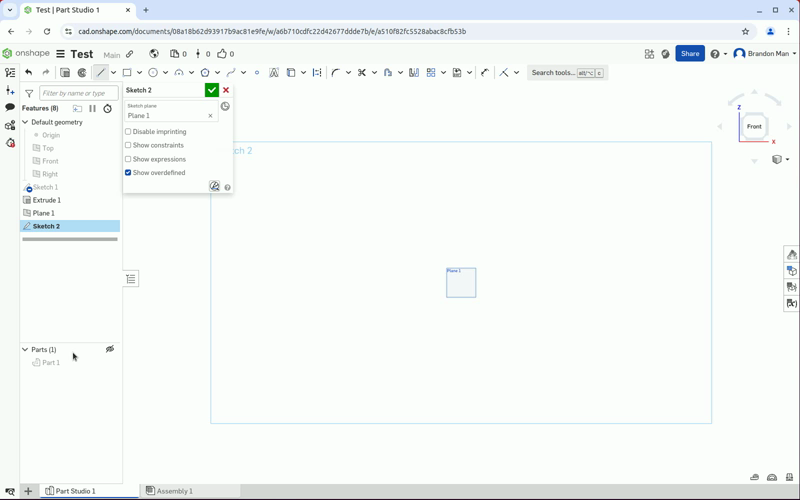
mouse_move(460, 282)
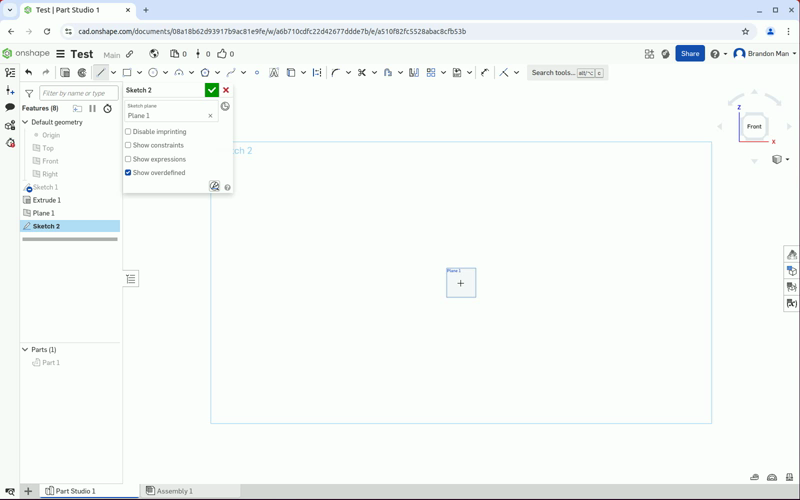
click(460, 282)
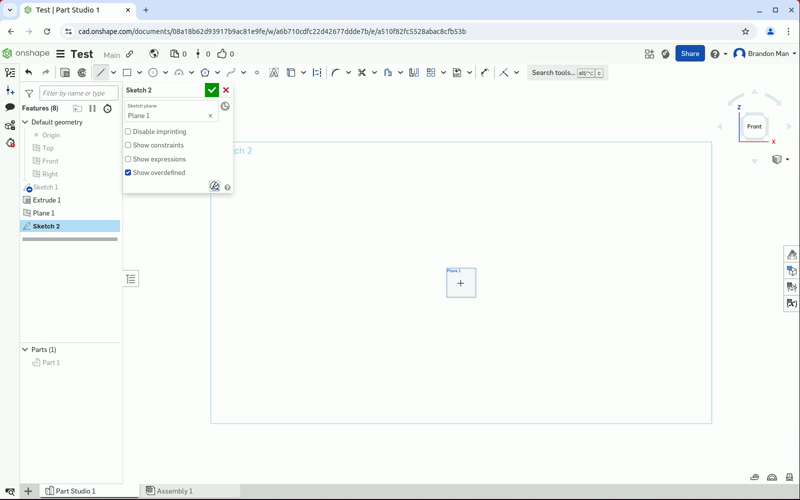
key_up(shift)
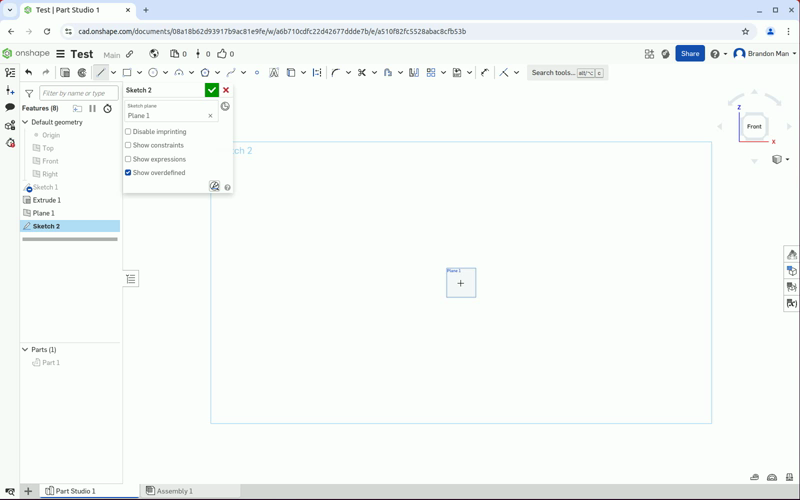
key_down(shift)
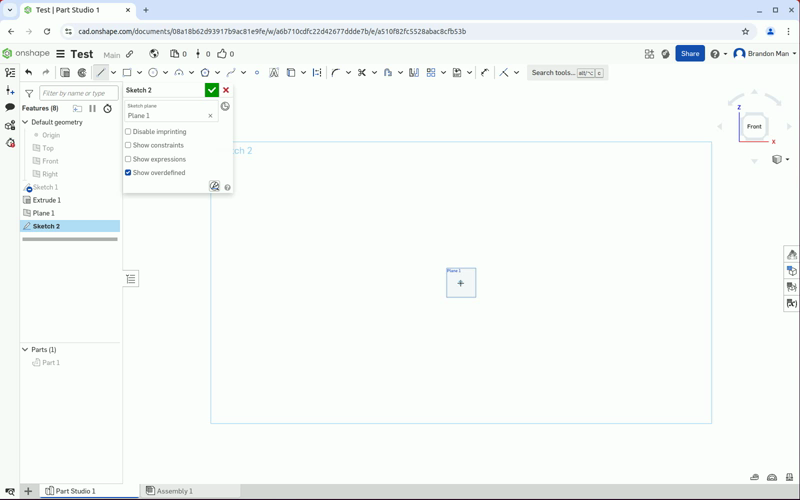
mouse_move(573, 282)
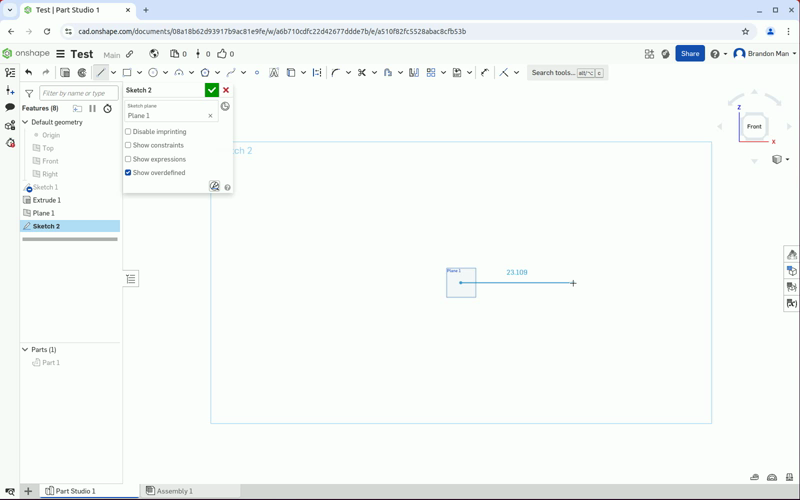
click(573, 282)
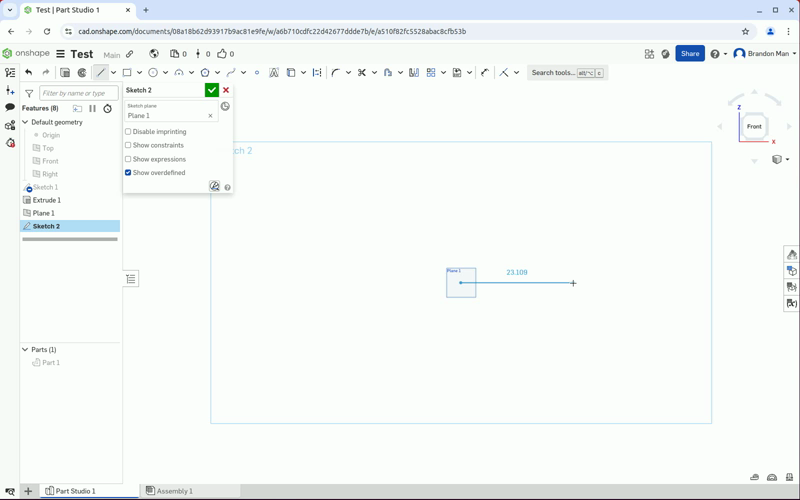
key_up(shift)
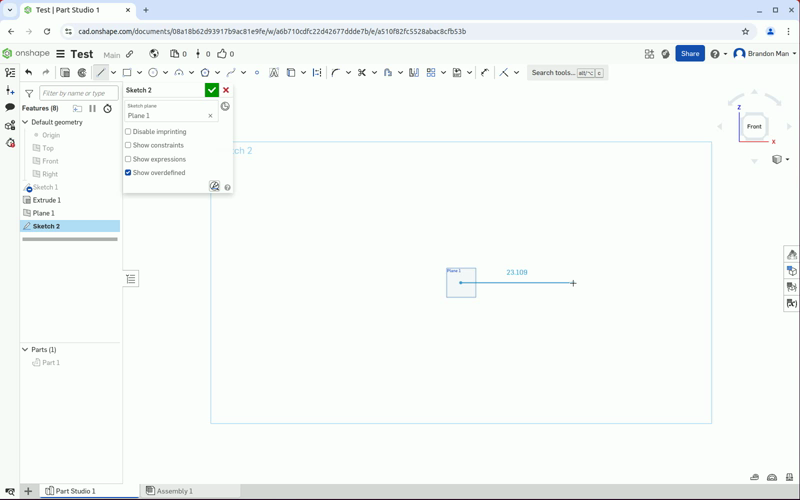
key_down(shift)
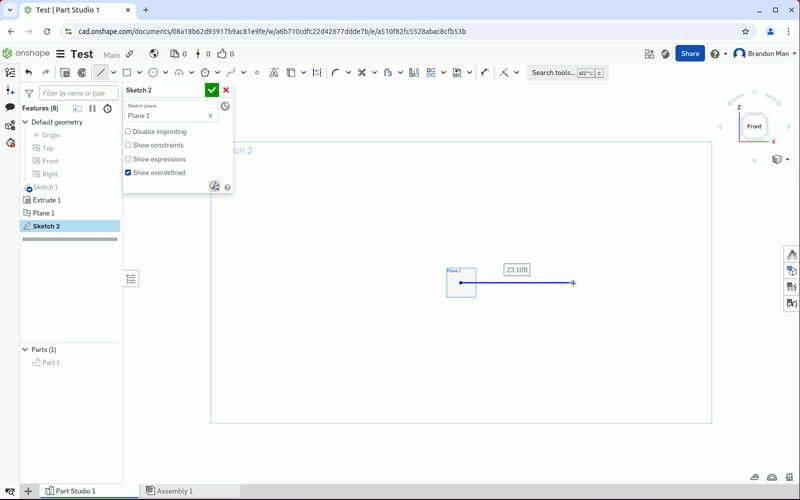
mouse_move(589, 282)
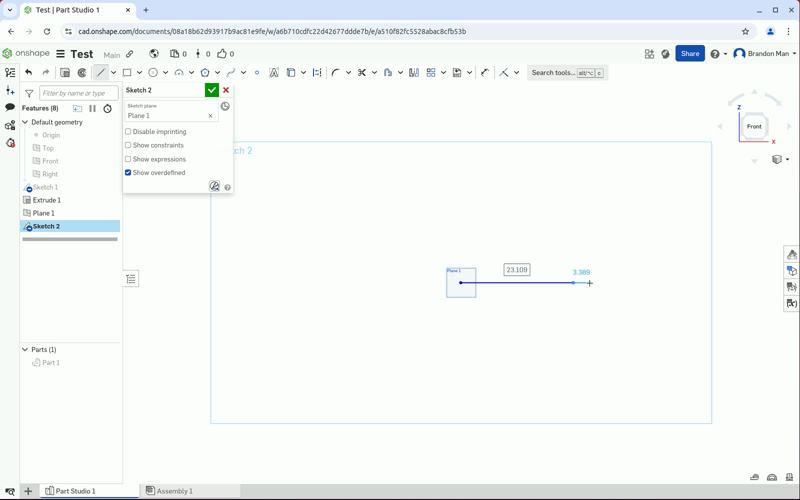
mouse_move(573, 260)
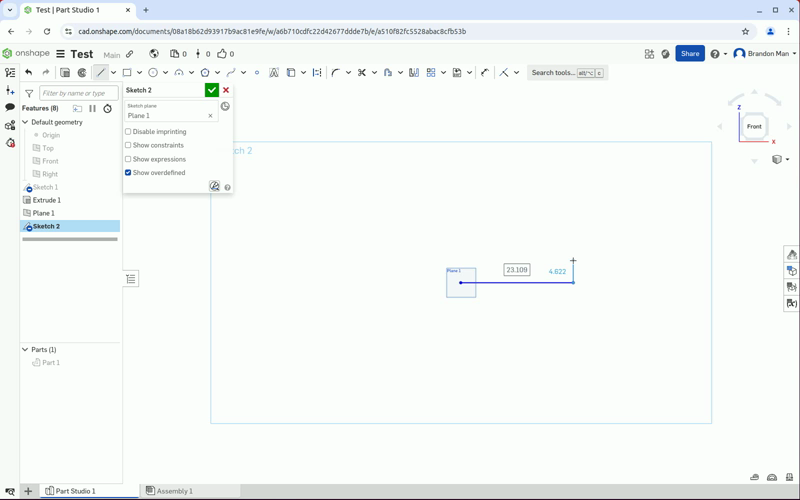
click(573, 260)
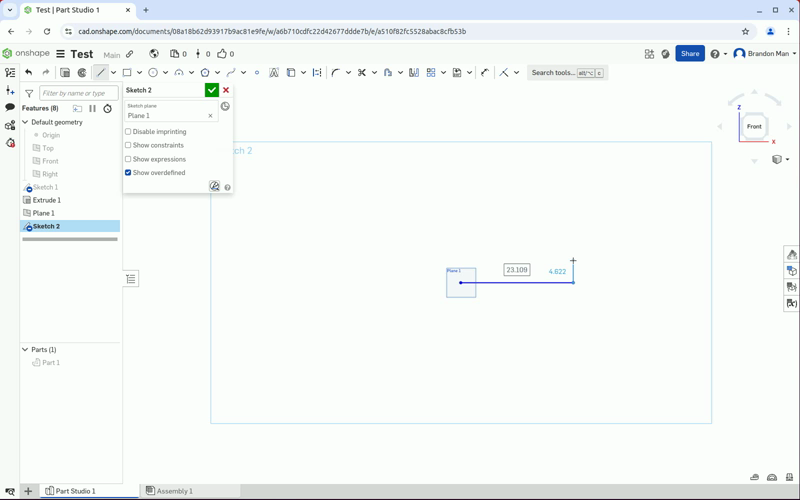
key_up(shift)
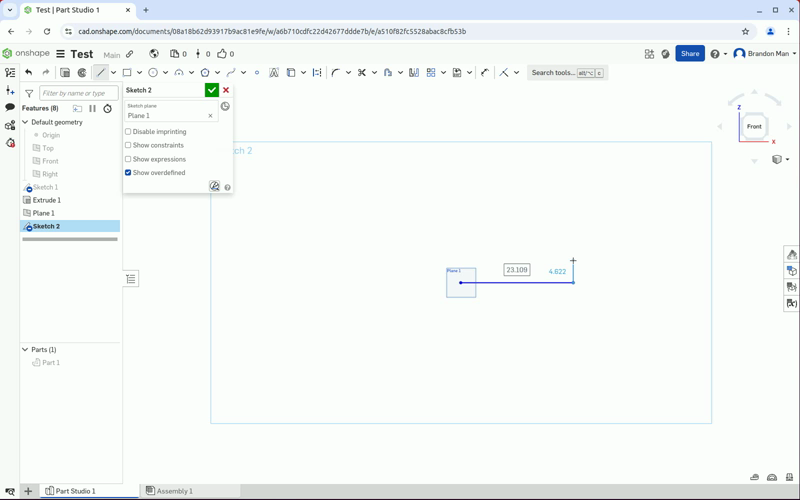
key_down(shift)
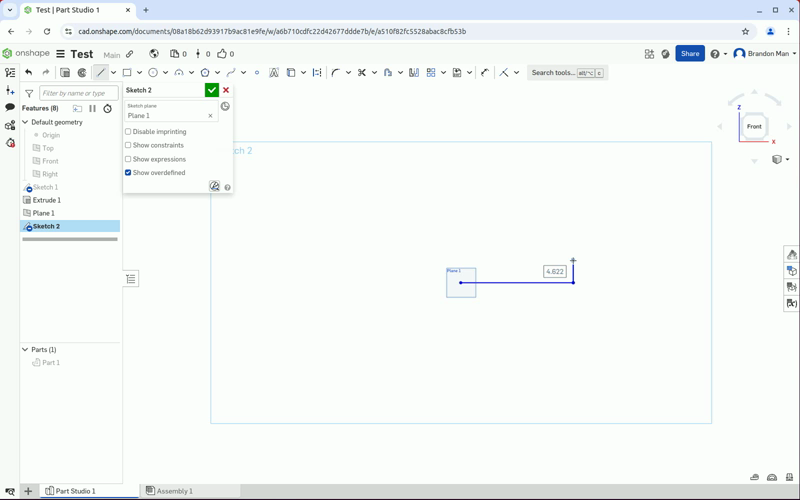
mouse_move(460, 260)
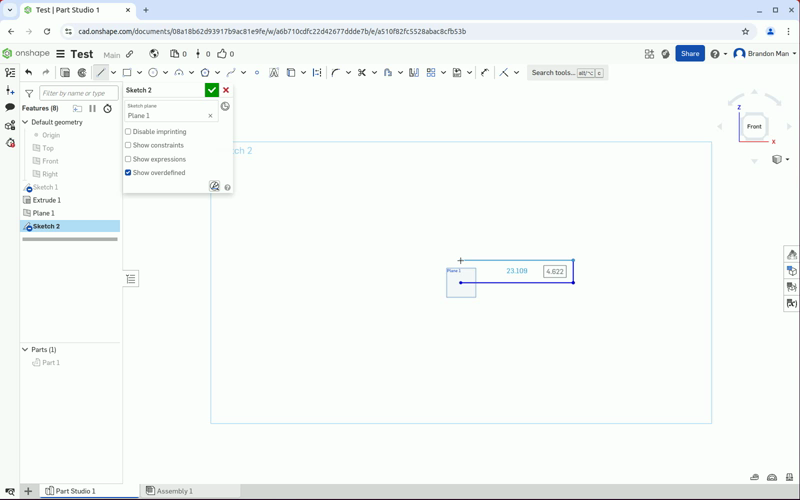
click(460, 260)
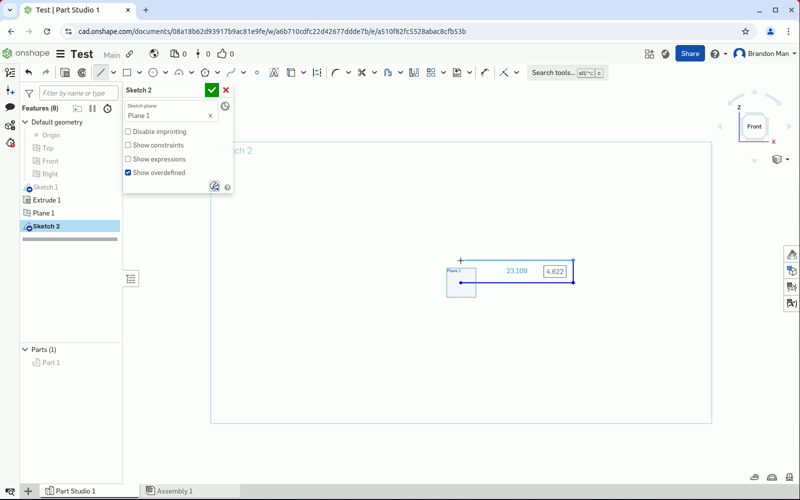
key_up(shift)
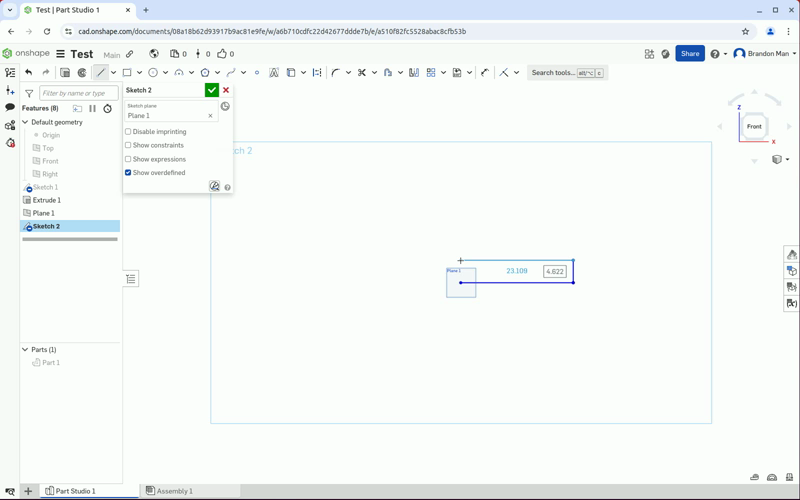
mouse_move(490, 260)
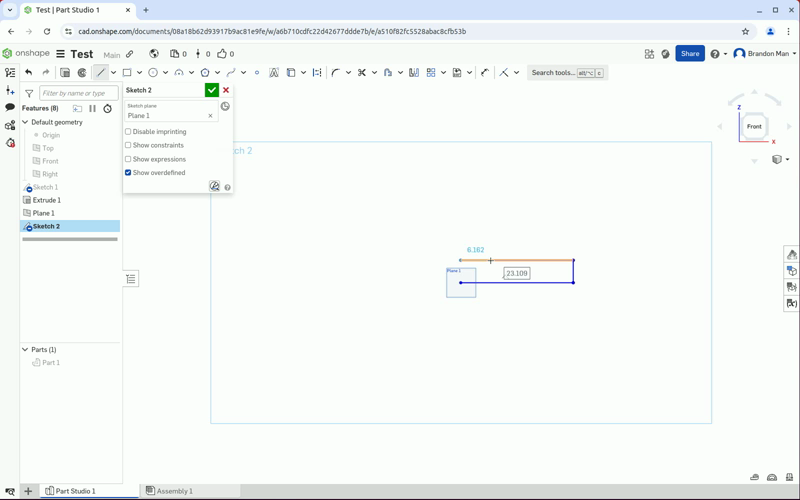
key_down(shift)
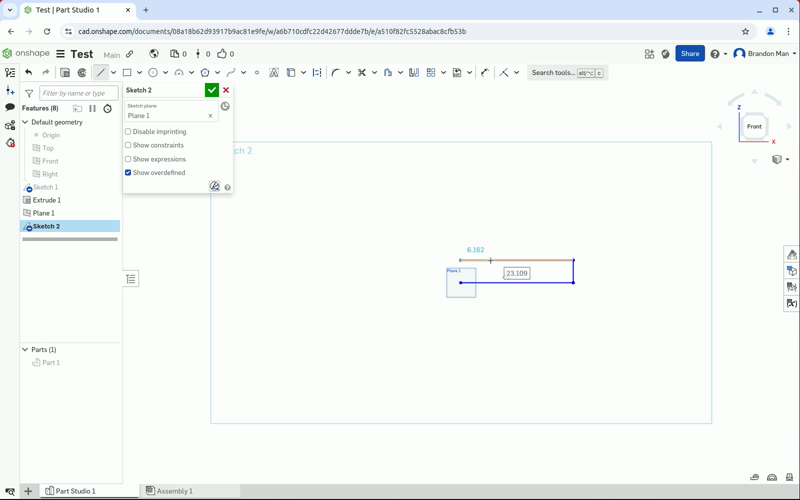
mouse_move(460, 282)
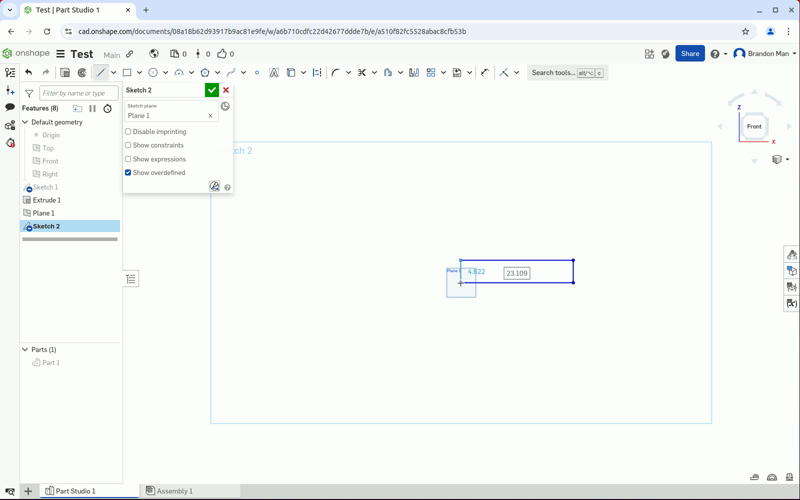
key_up(shift)
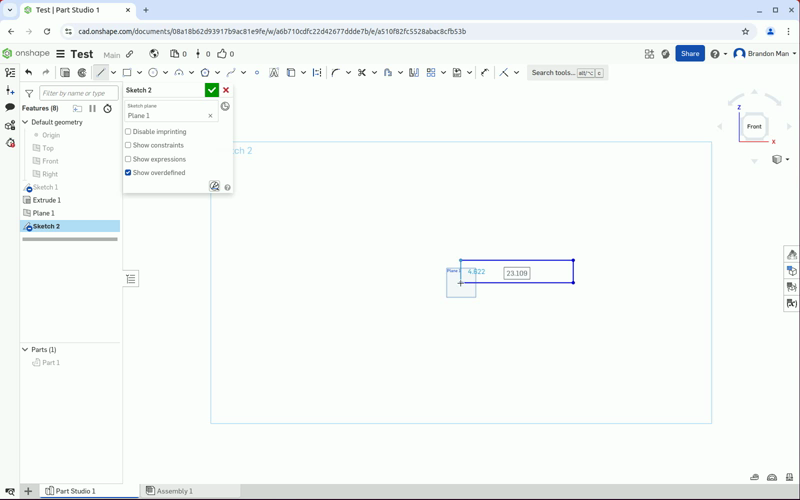
click(460, 282)
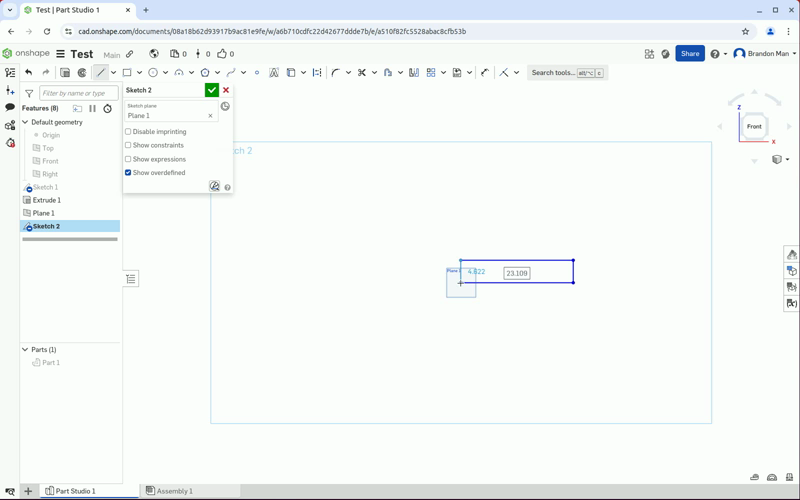
key(esc)
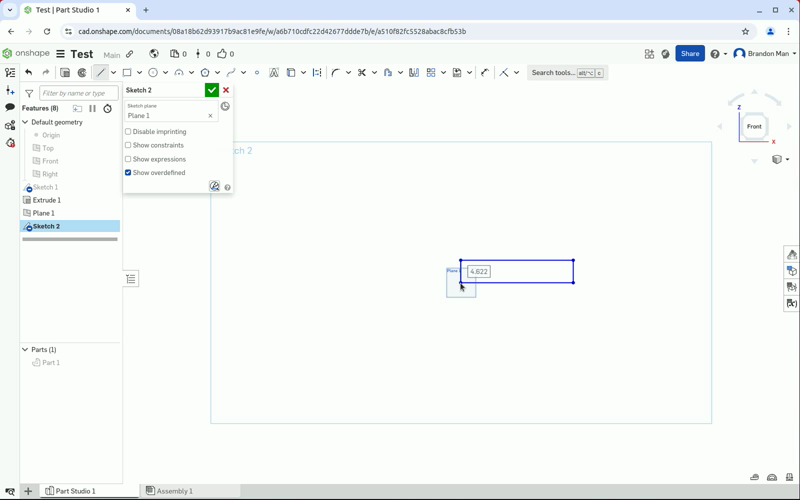
mouse_move(540, 272)
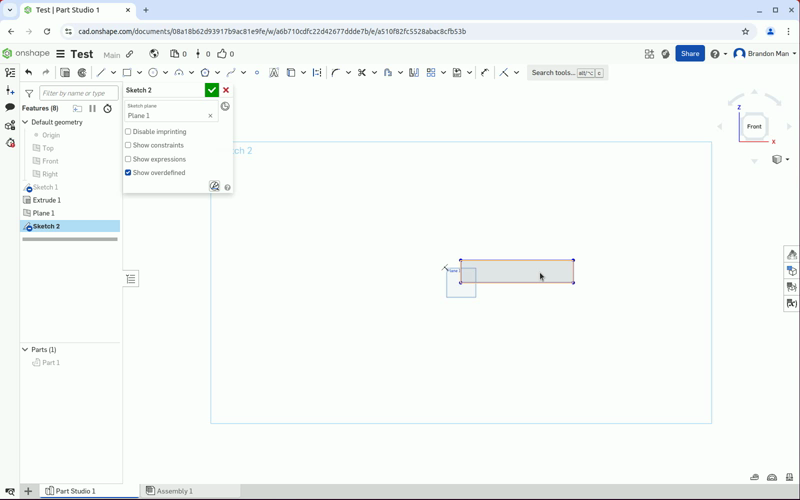
click(540, 272)
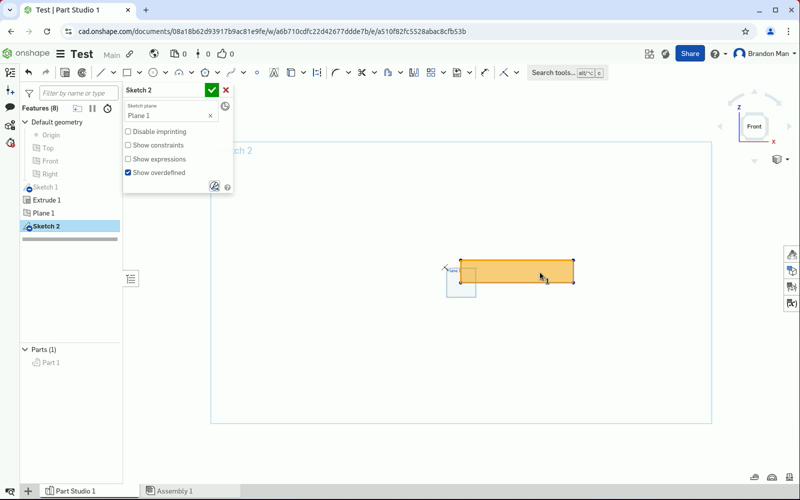
mouse_move(73, 352)
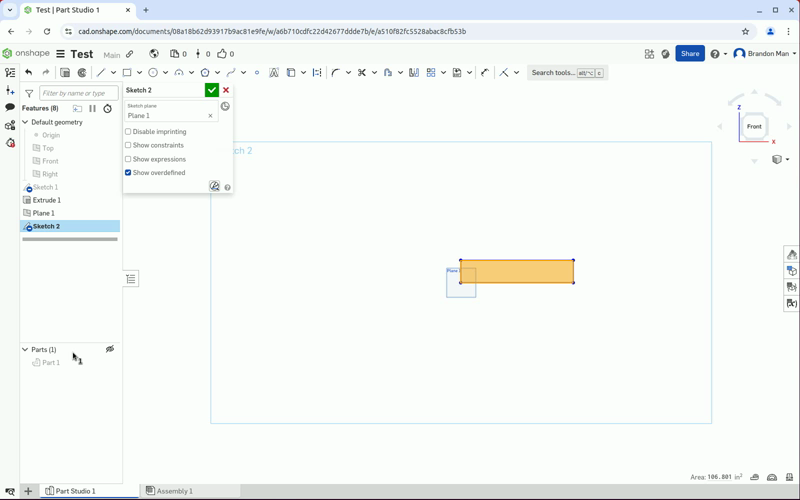
key(shift+y)
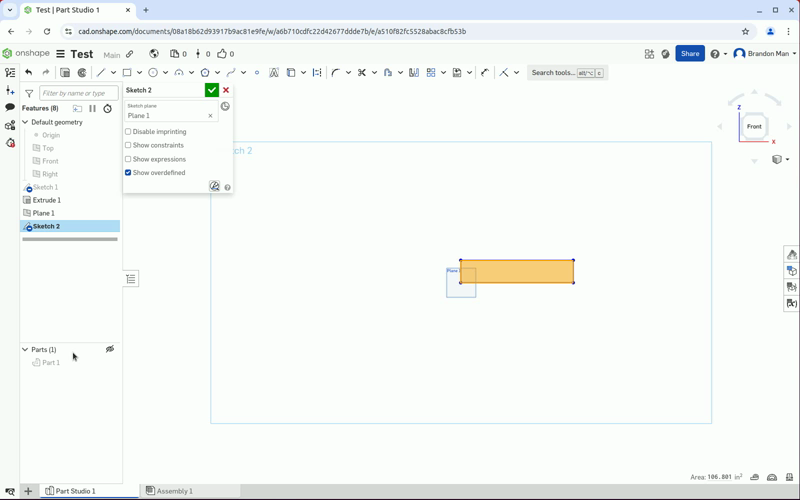
key(shift+e)
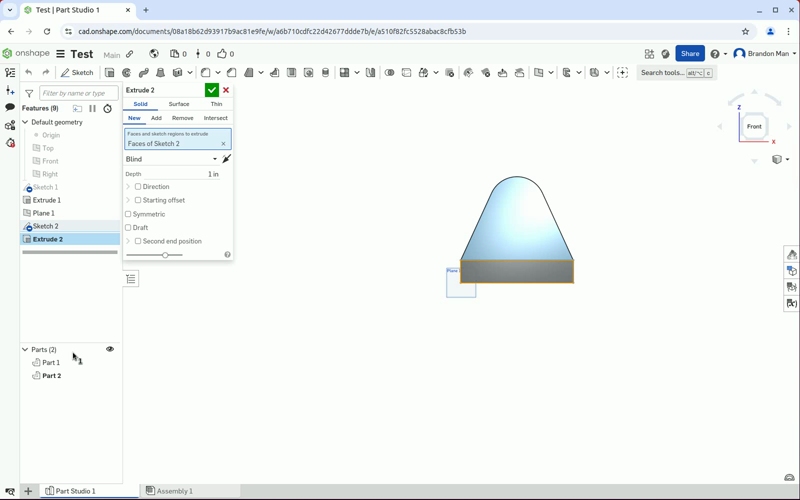
mouse_move(143, 106)
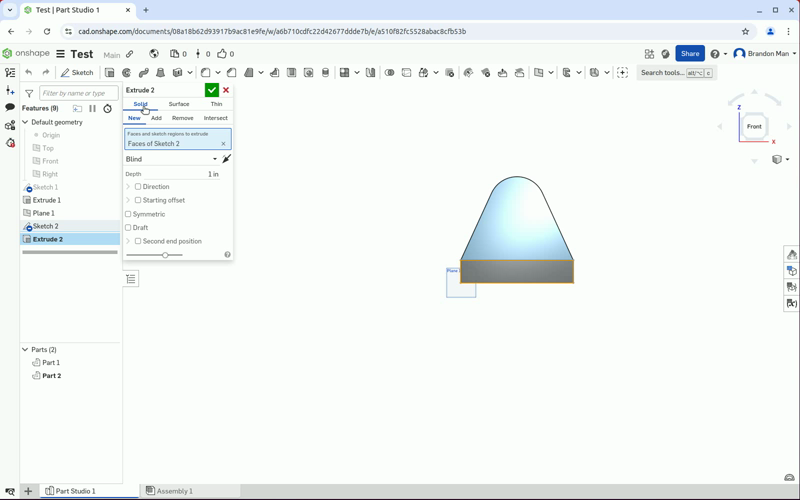
click(143, 106)
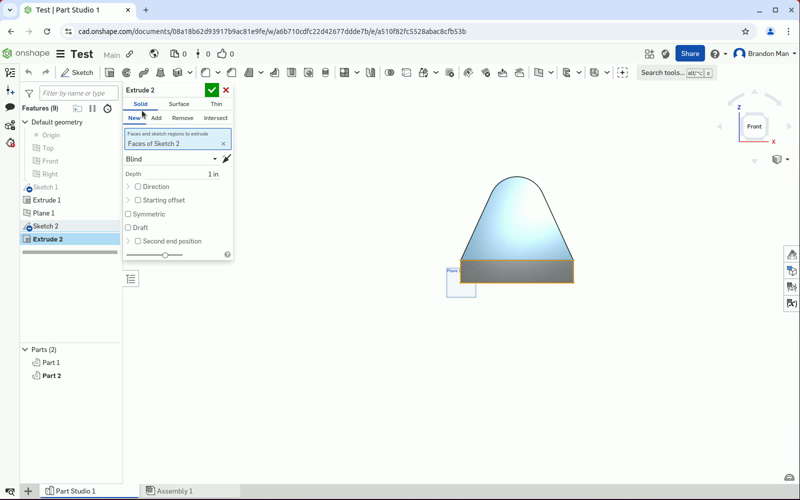
mouse_move(137, 120)
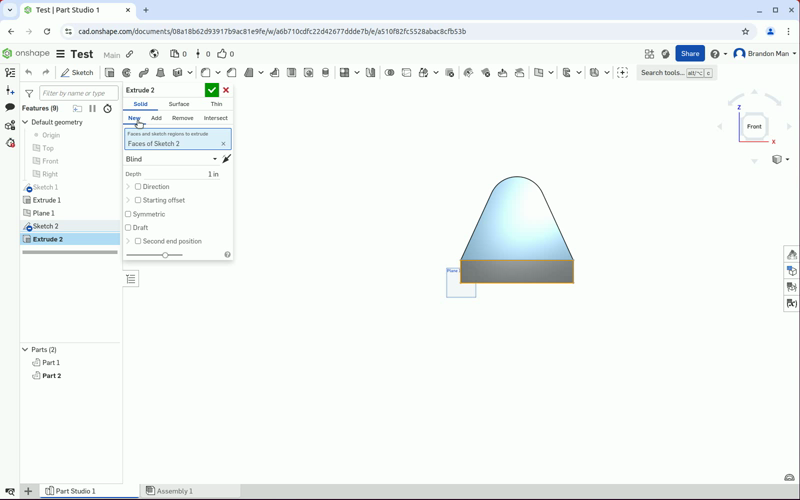
click(137, 120)
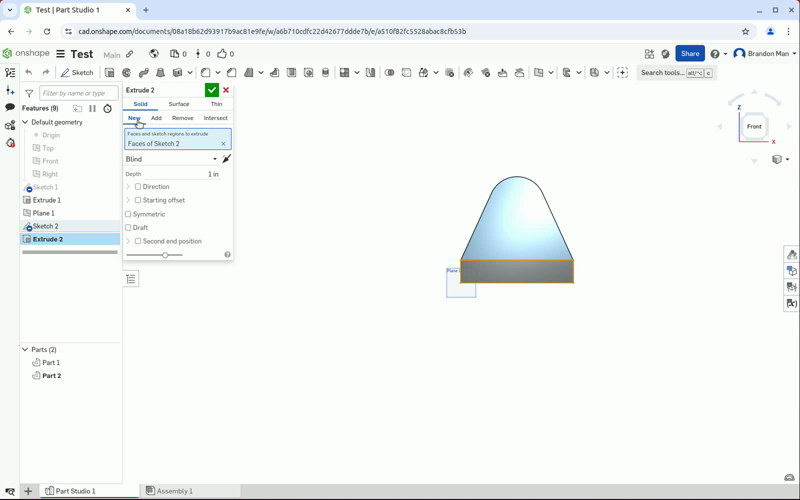
key(tab, 4)
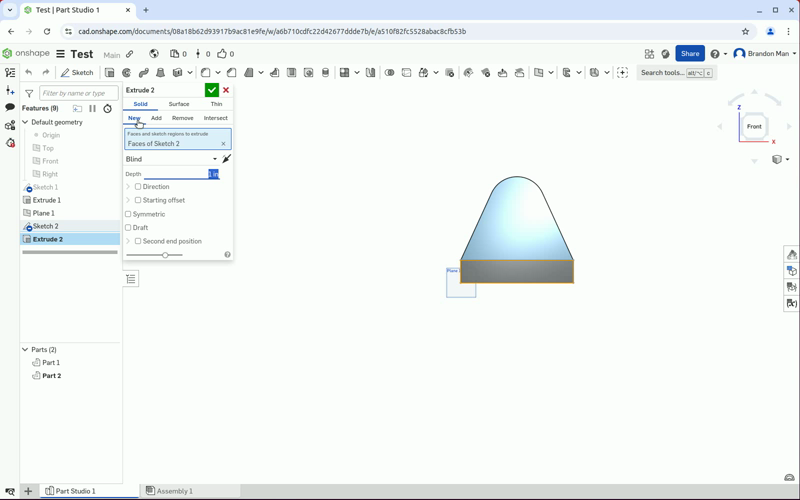
text(12.036)
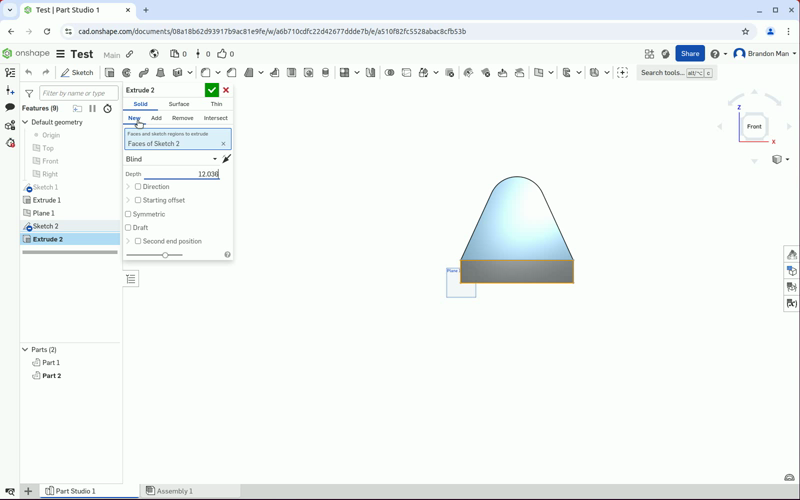
key(enter)
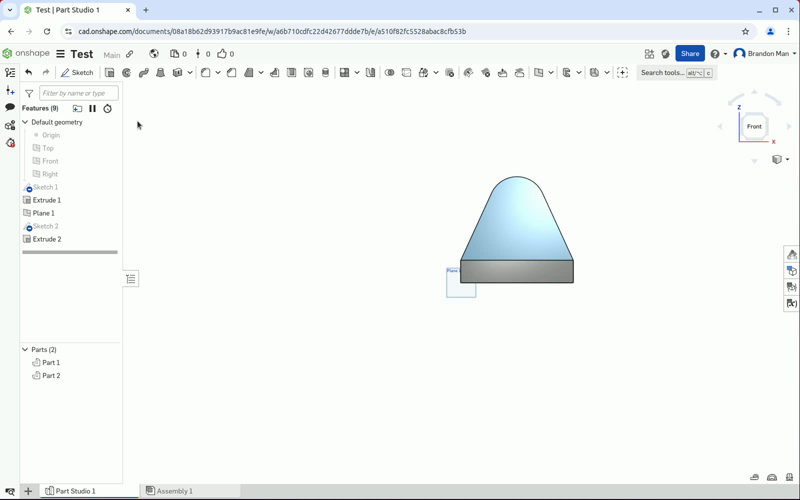
key(shift+h)
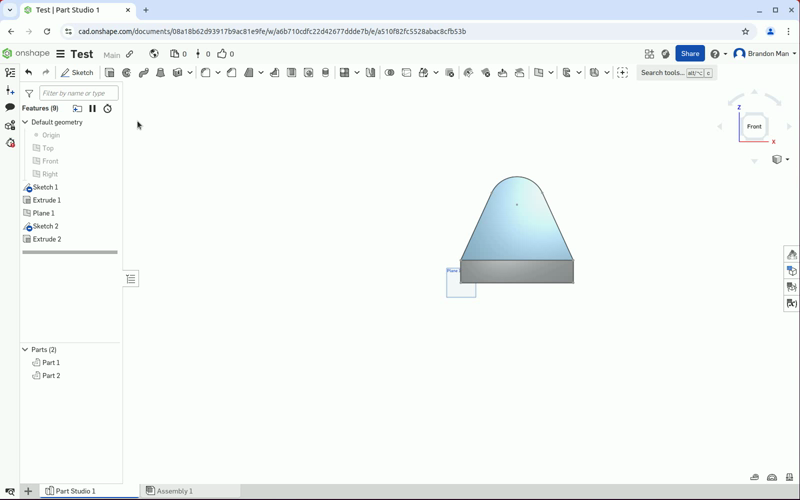
key(shift+h)
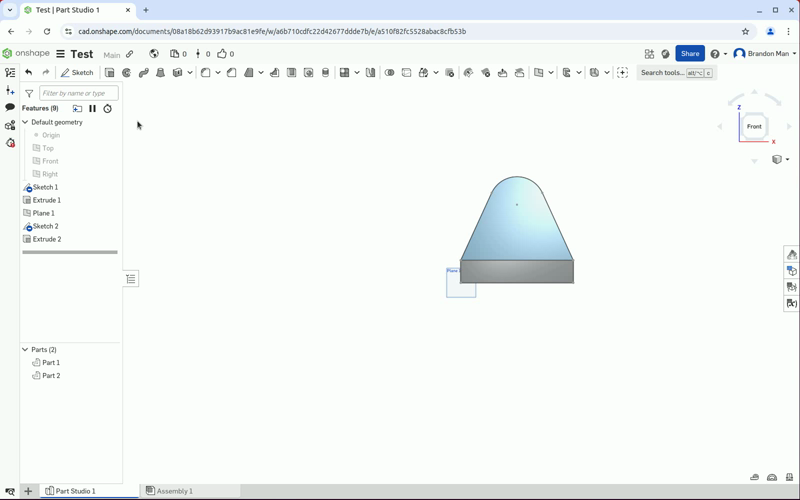
key(shift+7)
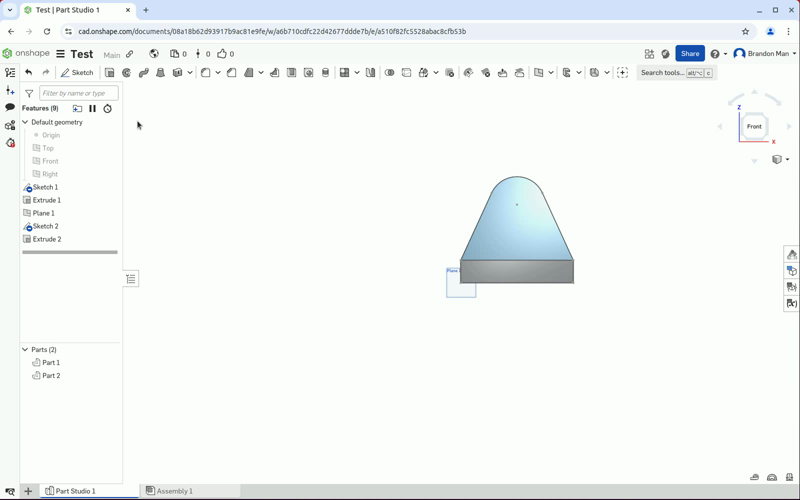
key(left, 2)
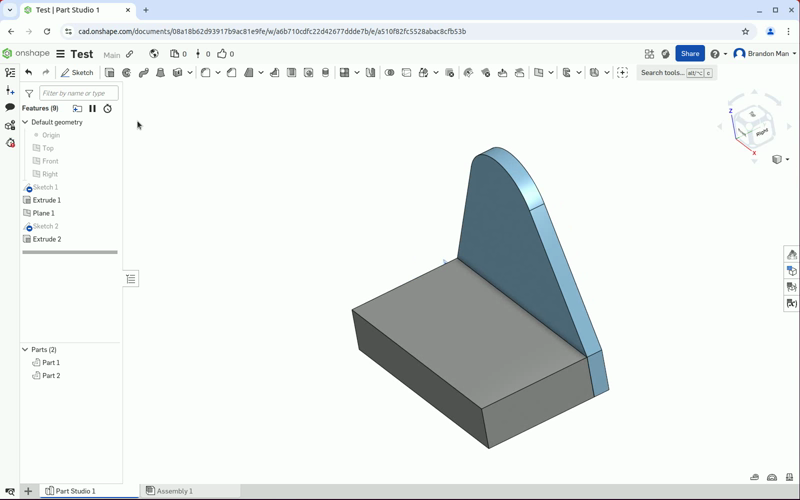
key(down, 2)
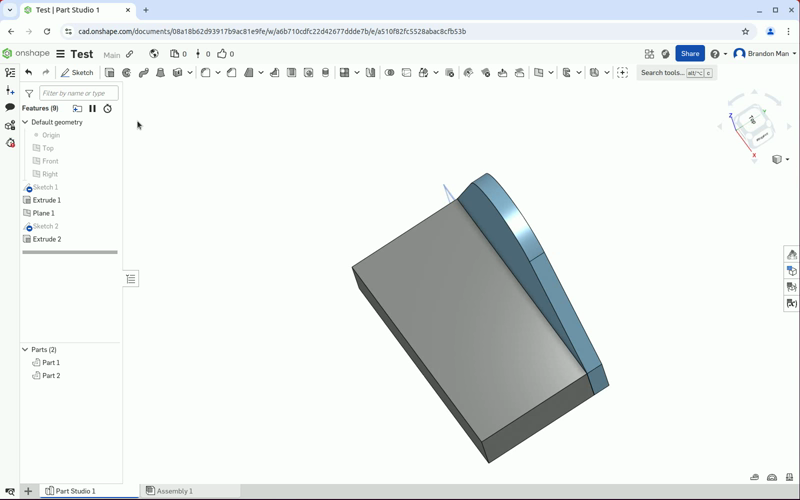
key(up, 2)
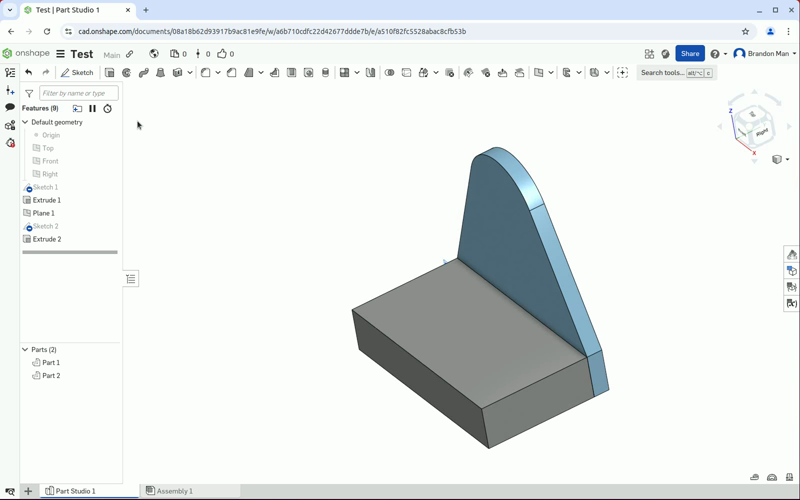
key(right, 2)
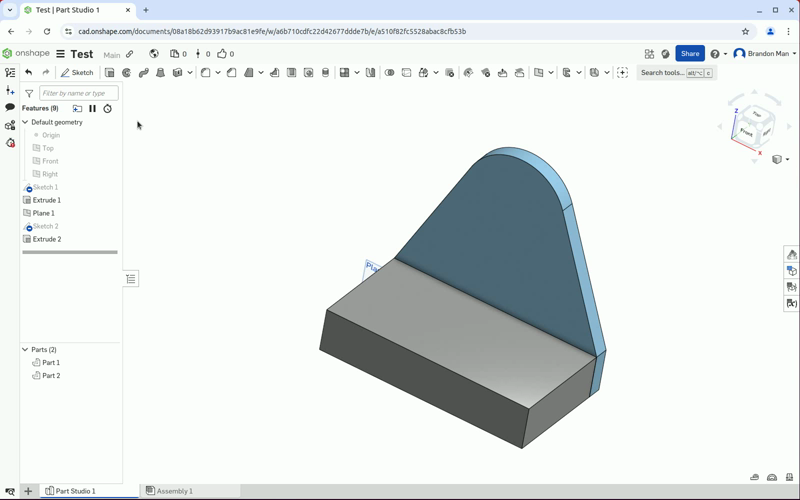
mouse_move(73, 189)
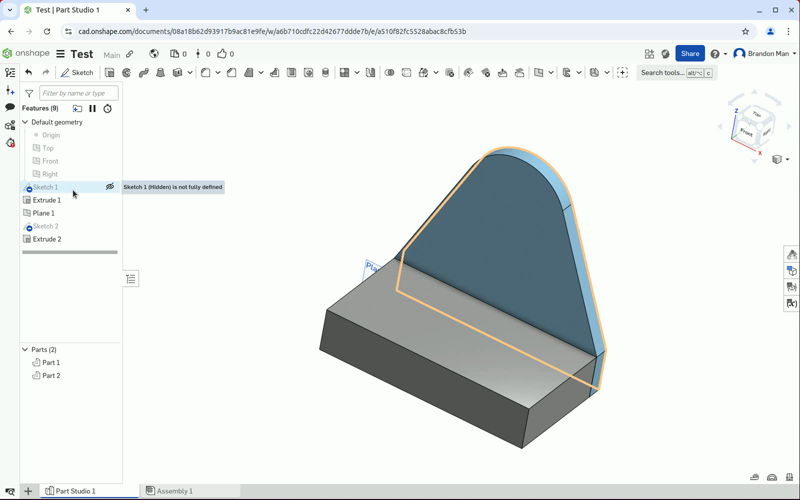
click(73, 189)